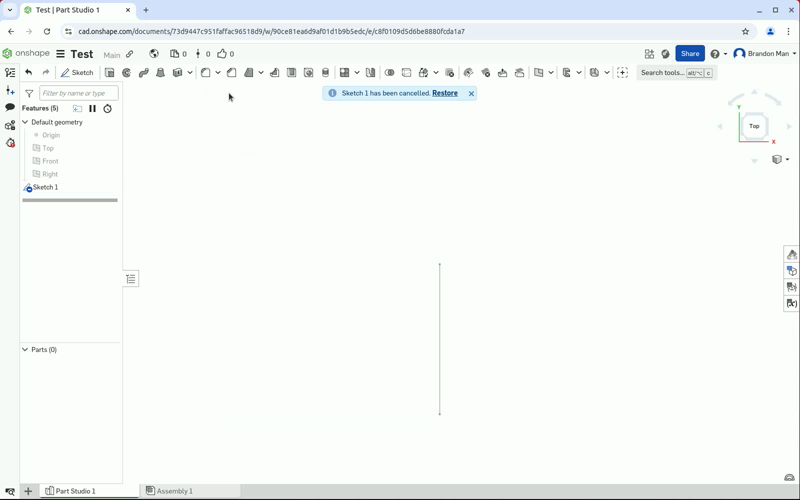
key(shift+h)
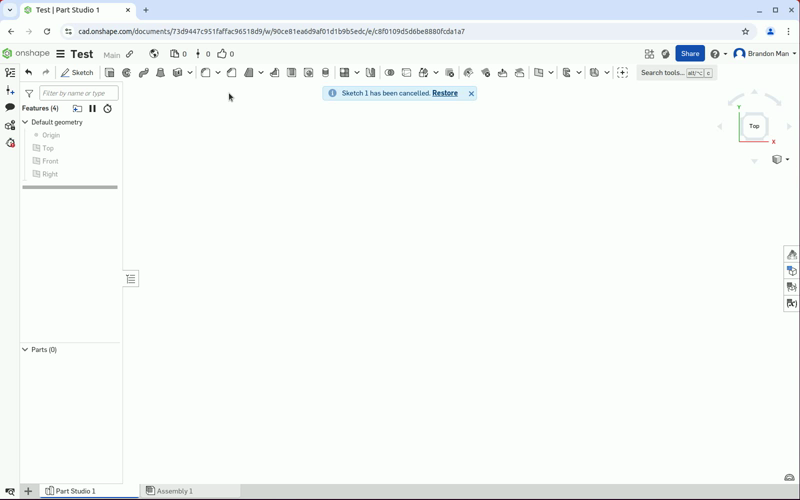
mouse_move(73, 352)
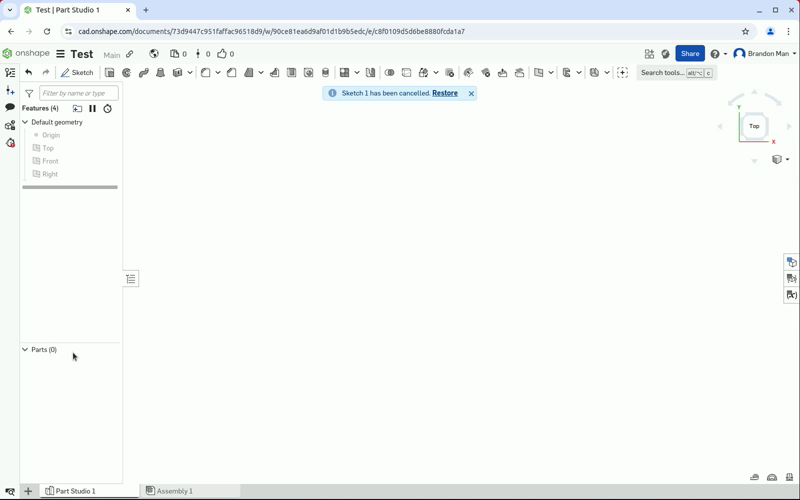
key(y)
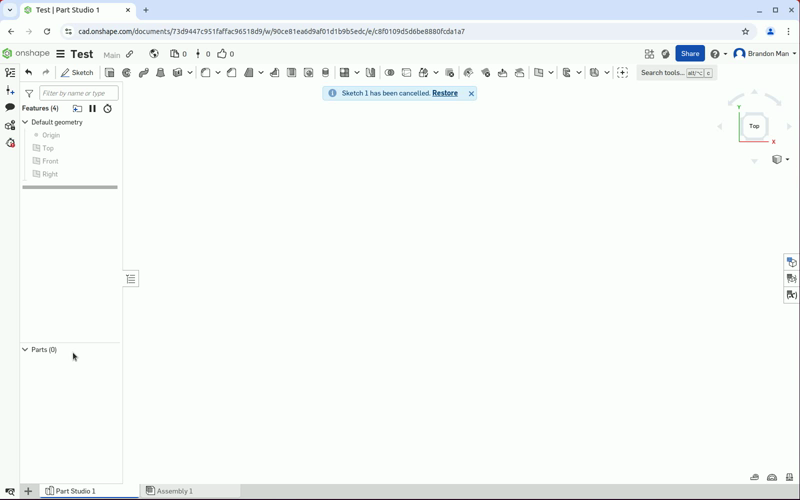
key(shift+p)
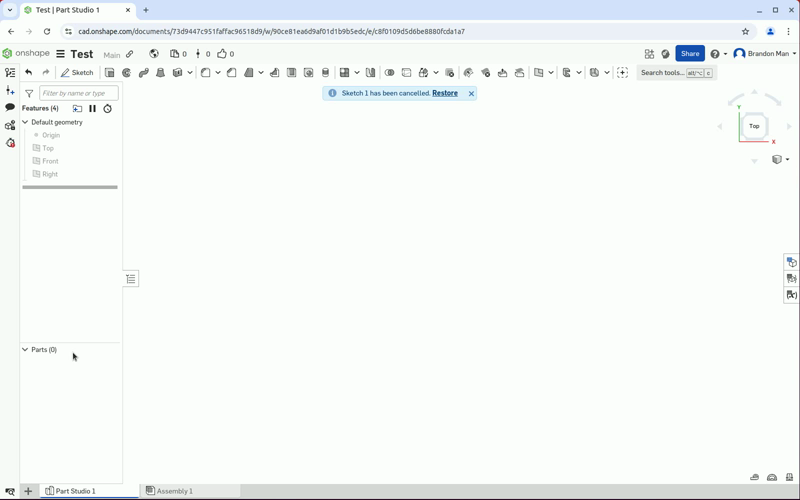
key(space)
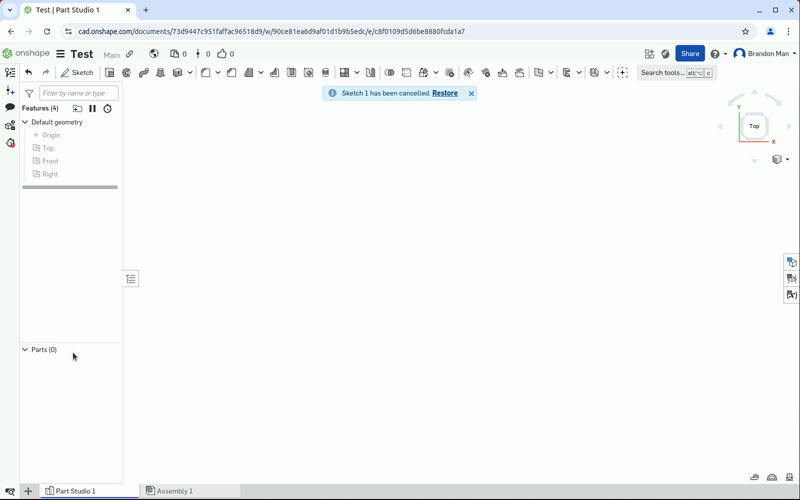
key_down(shift)
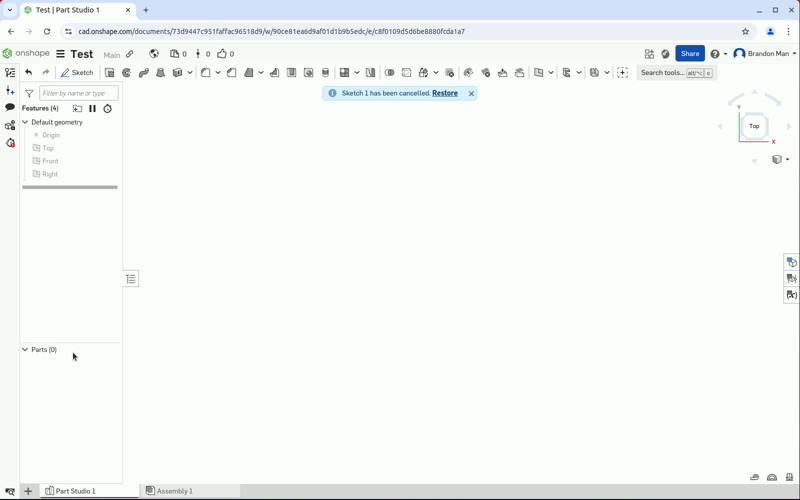
key(up)
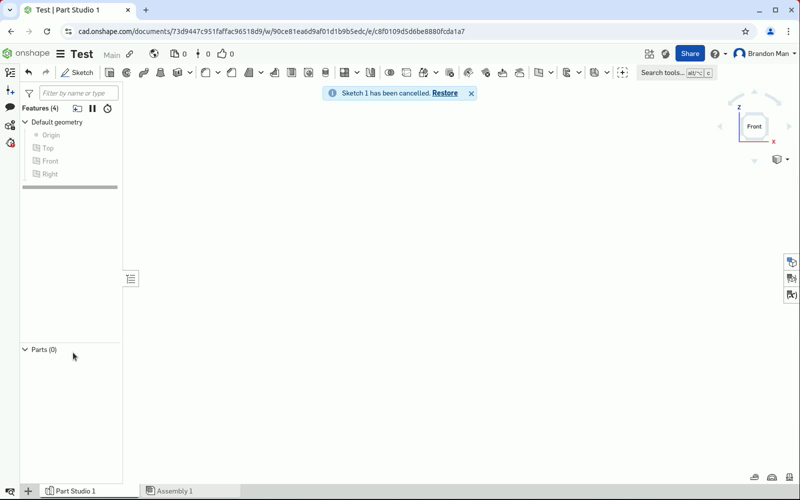
key_up(shift)
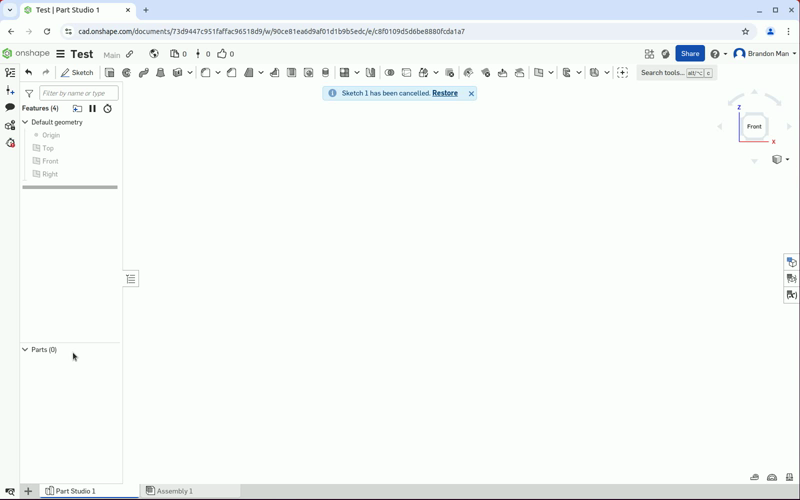
key(space)
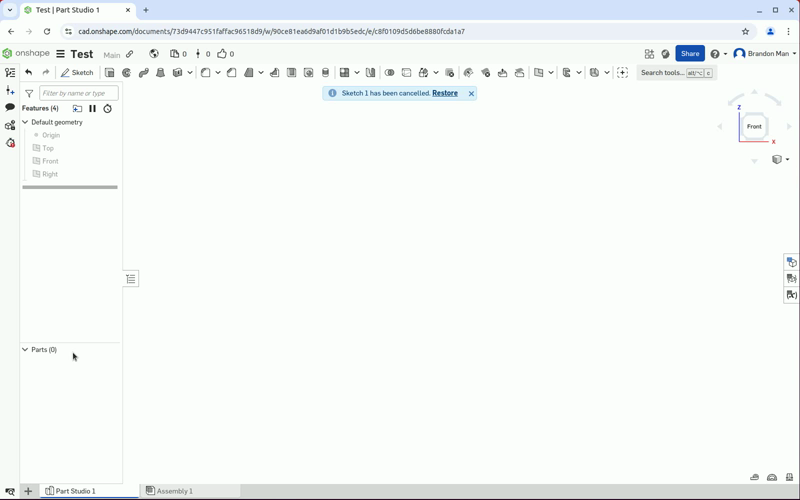
key_down(shift)
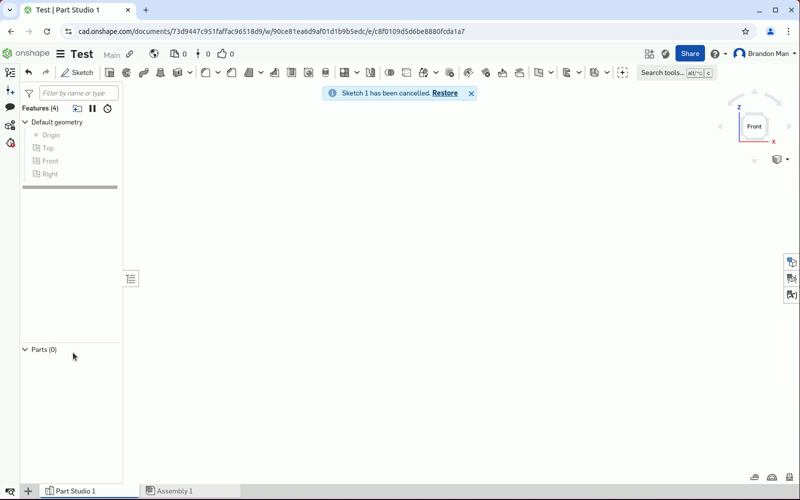
key(left)
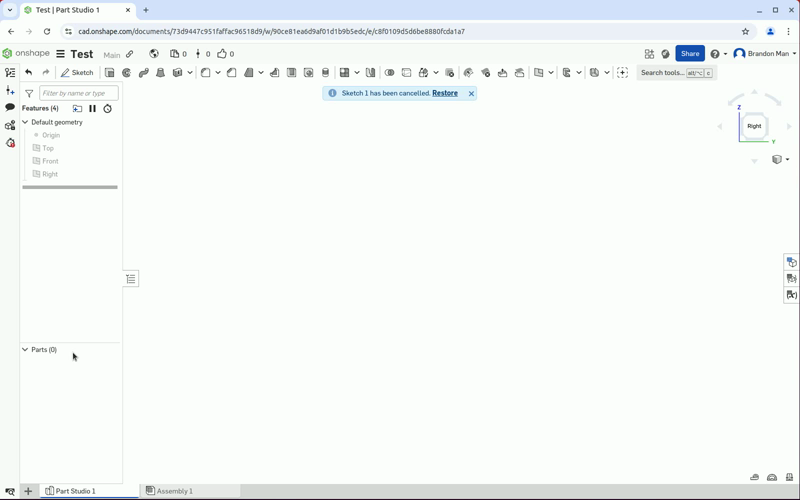
key_up(shift)
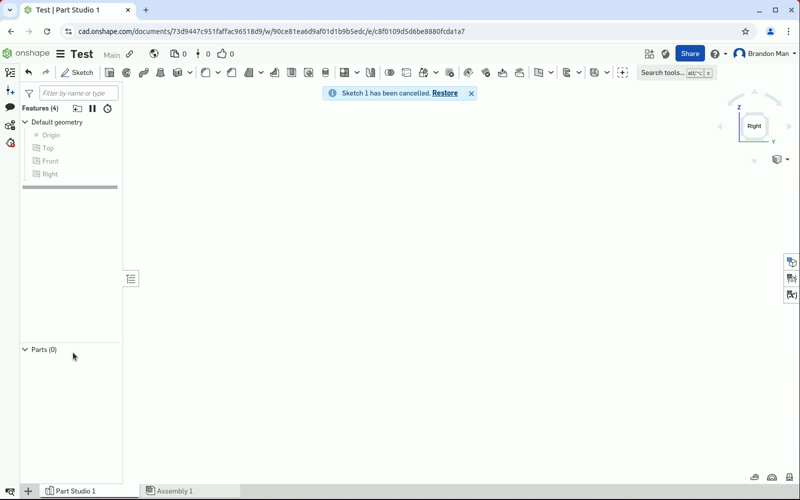
mouse_move(73, 352)
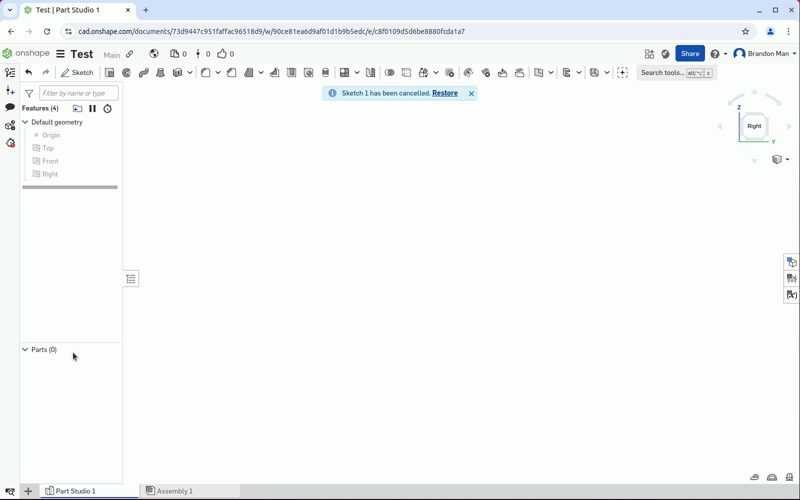
key(shift+y)
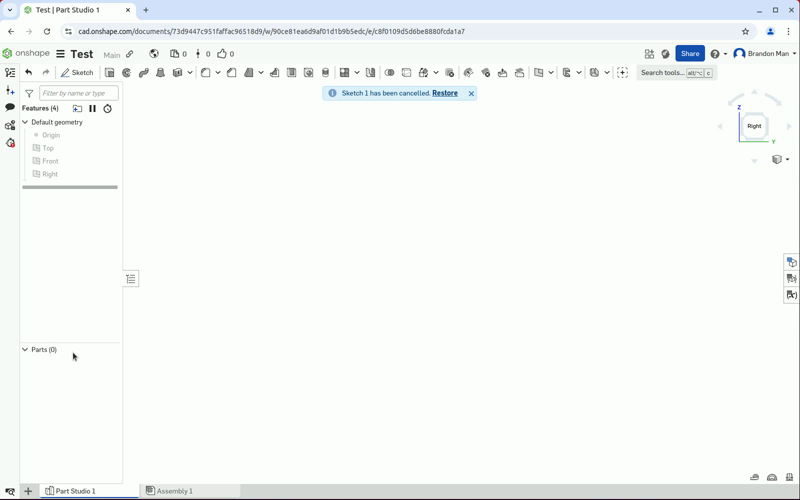
key(shift+s)
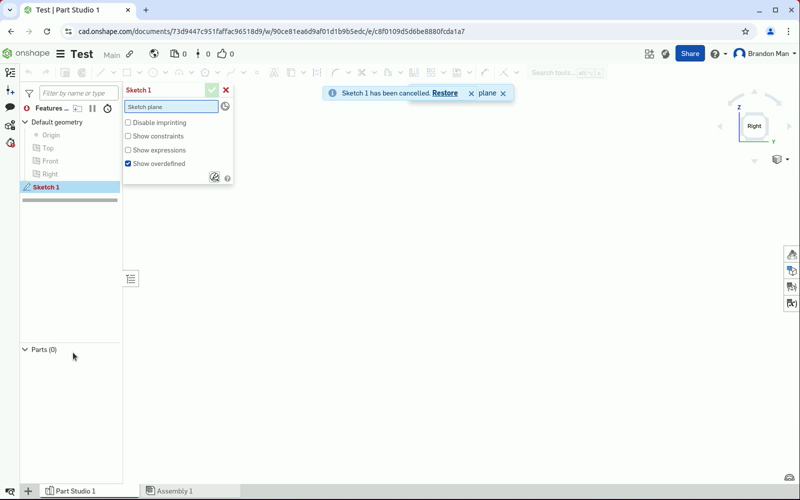
mouse_move(73, 176)
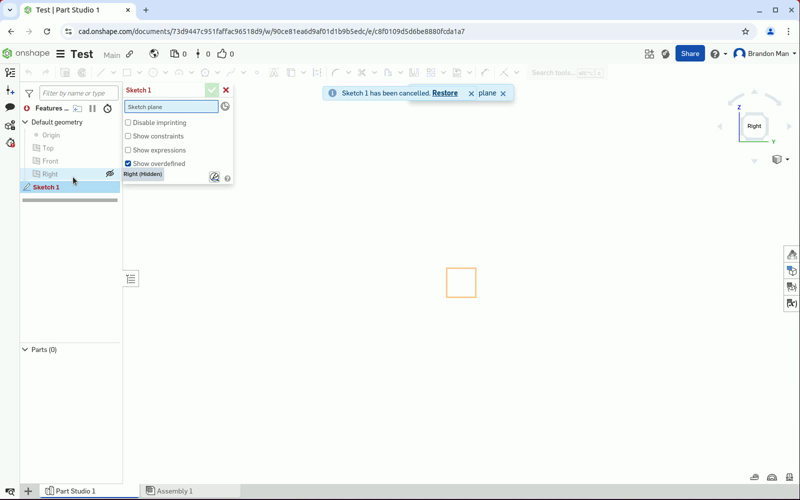
click(73, 176)
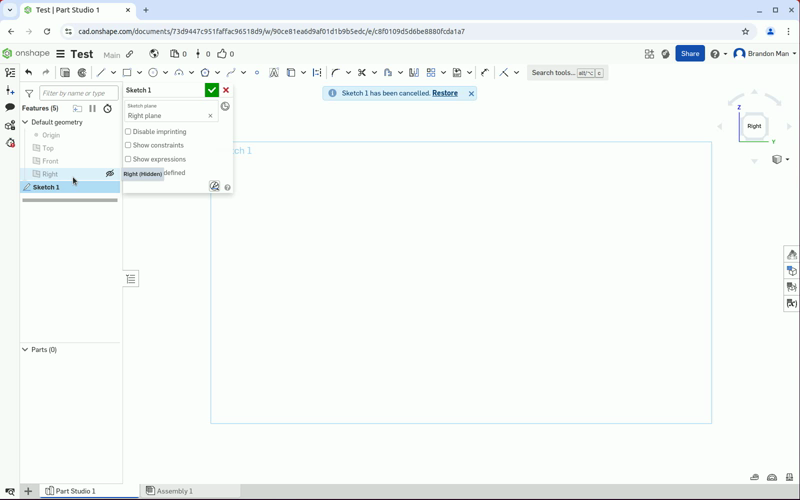
mouse_move(73, 352)
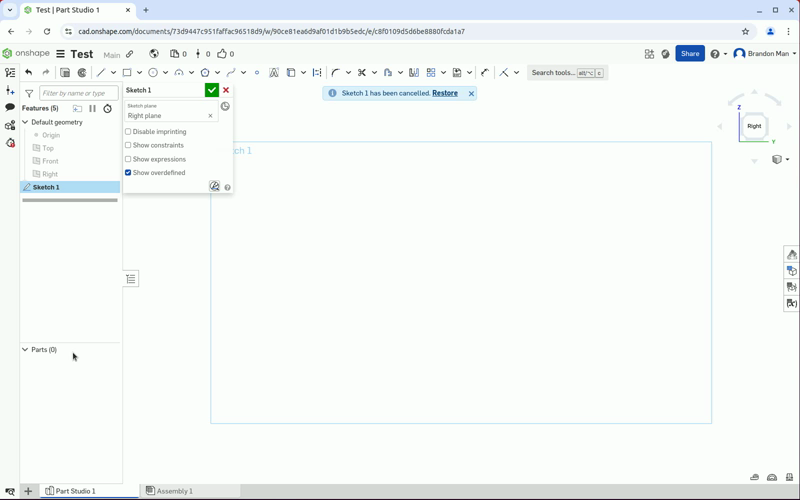
key(y)
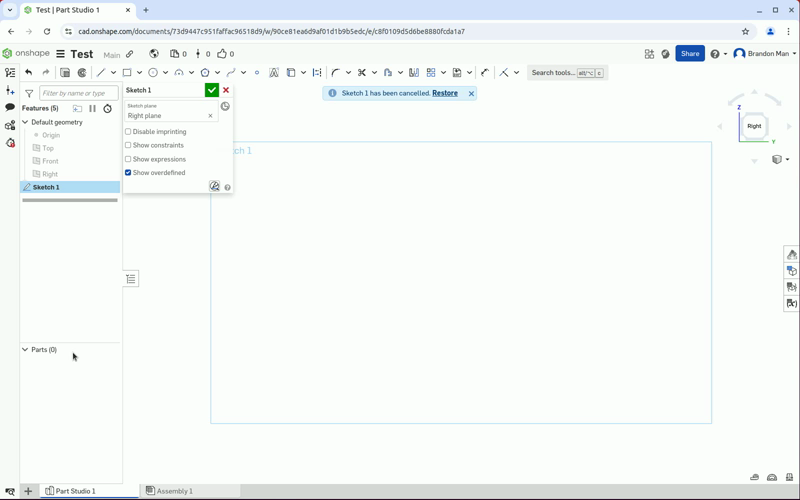
key(l)
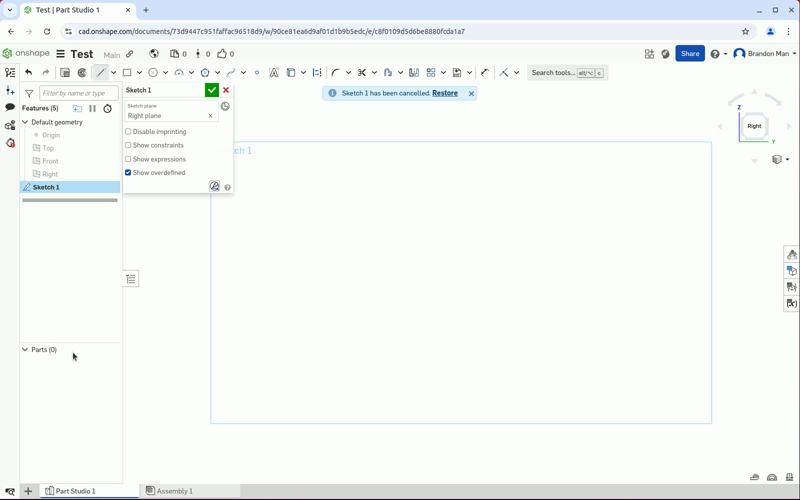
key_down(shift)
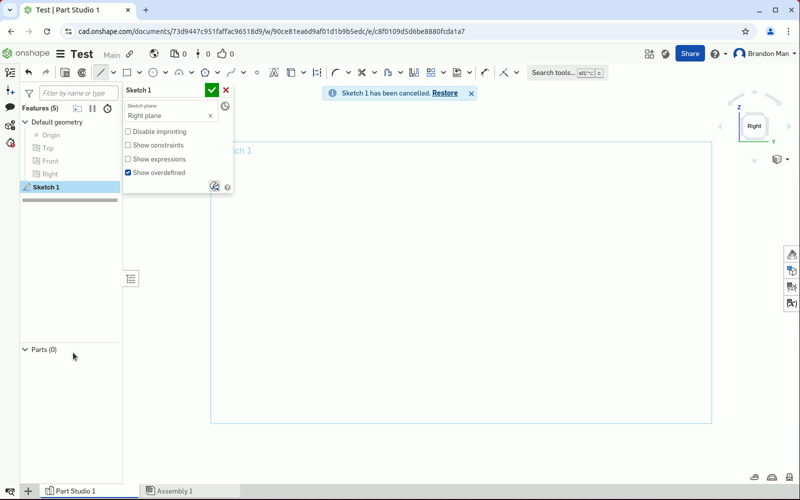
mouse_move(348, 282)
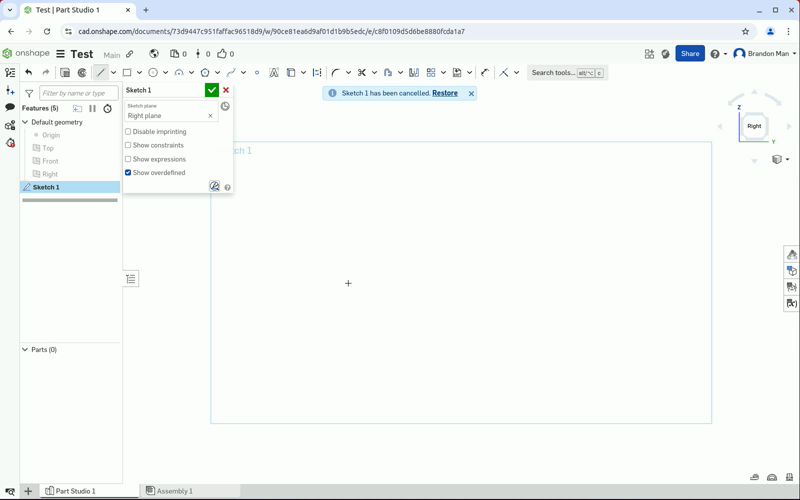
click(348, 282)
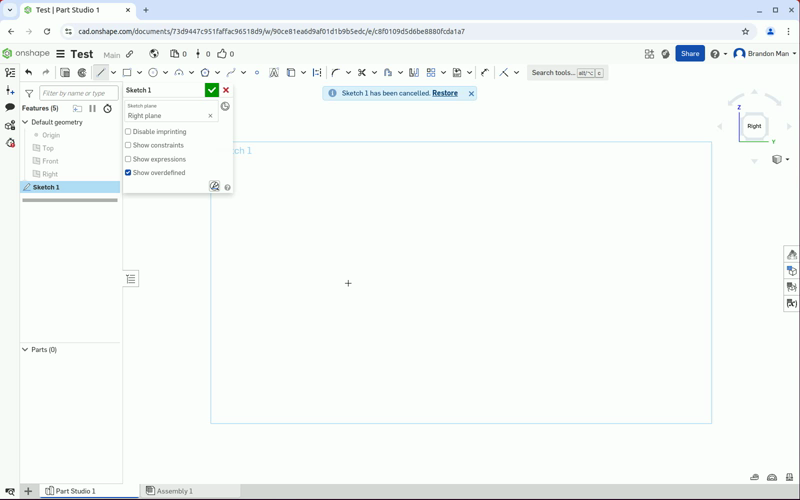
key_up(shift)
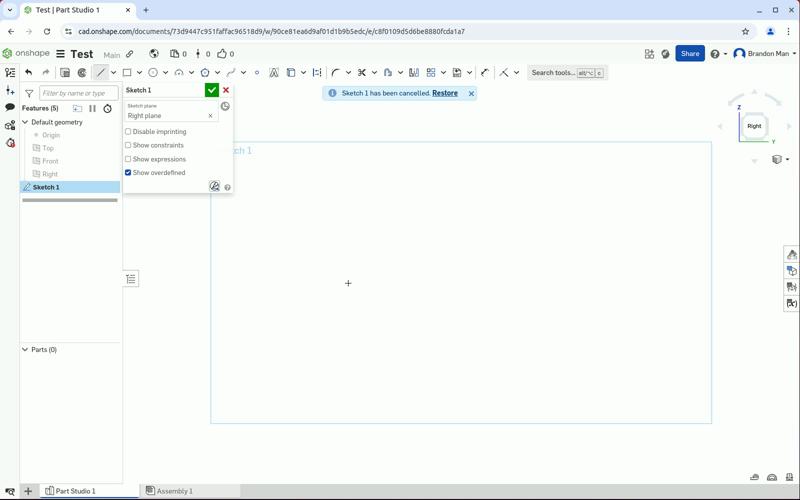
key_down(shift)
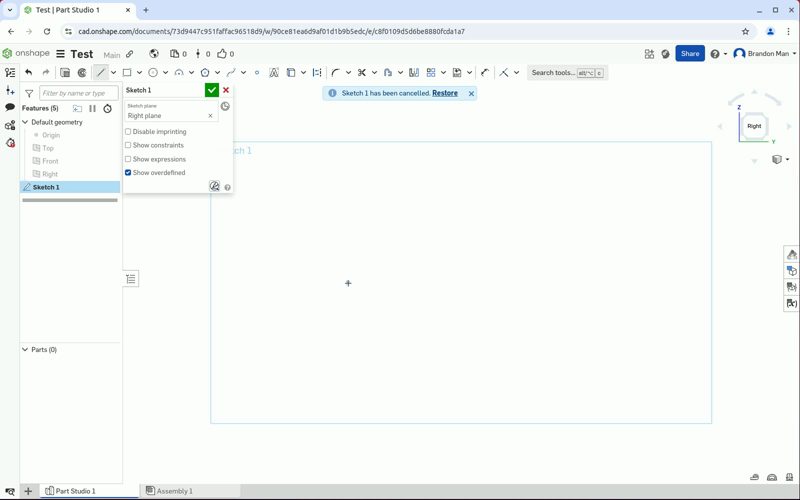
mouse_move(512, 282)
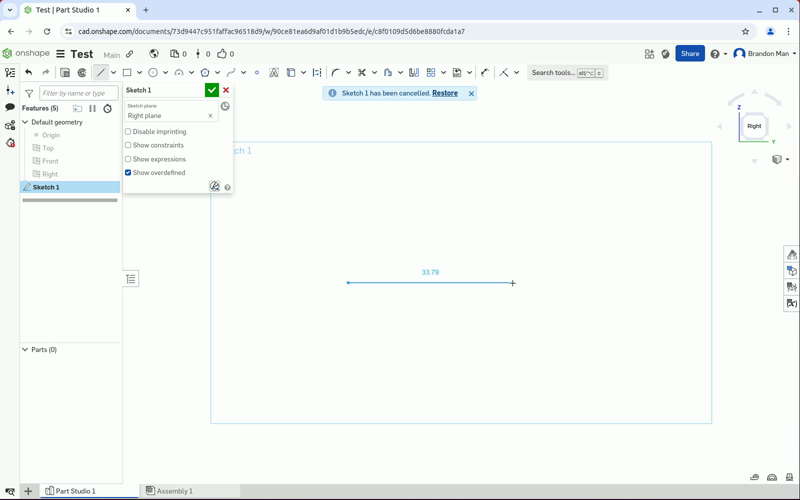
click(512, 282)
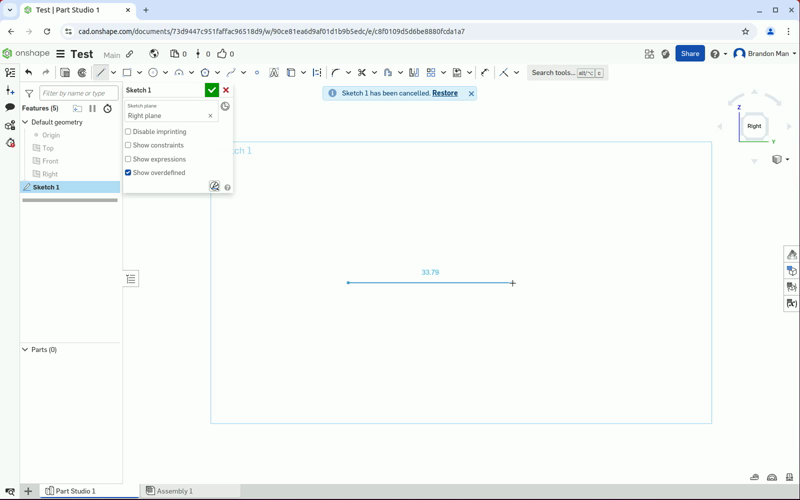
key_up(shift)
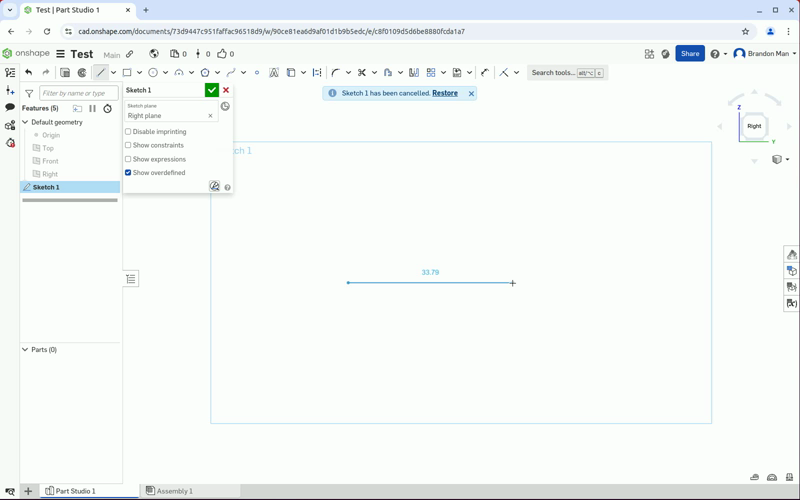
key_down(shift)
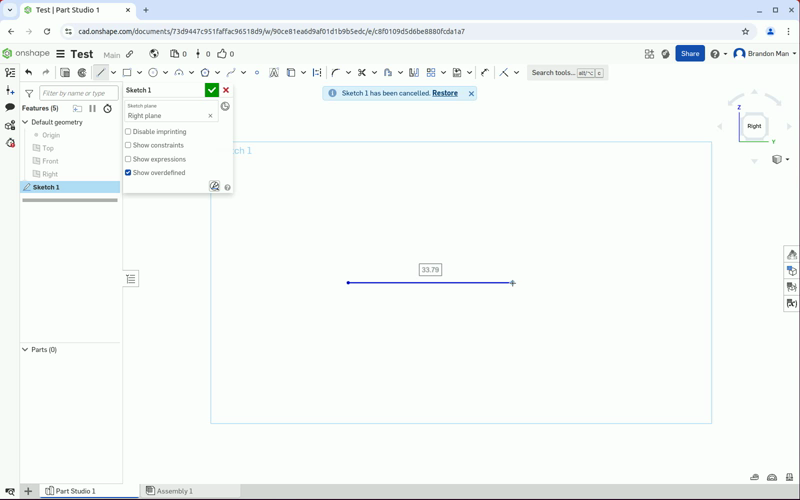
mouse_move(565, 230)
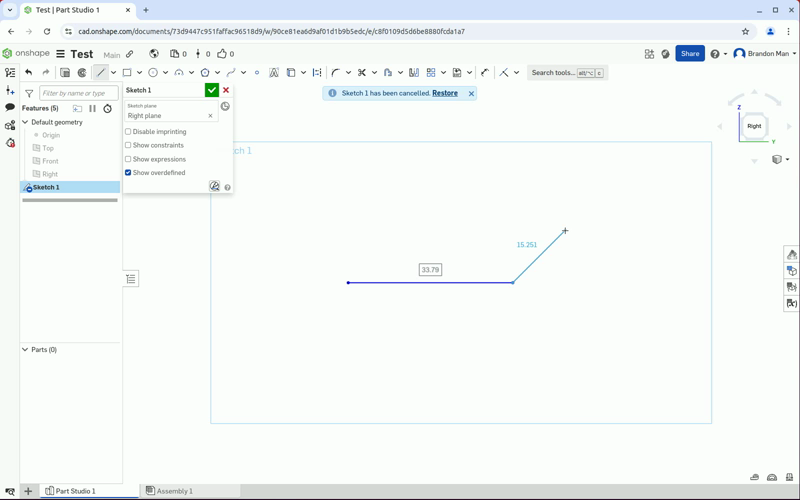
click(565, 230)
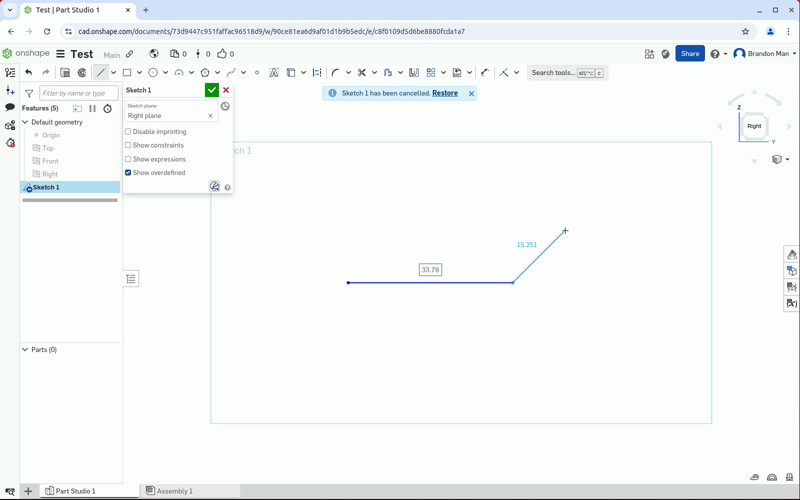
key_up(shift)
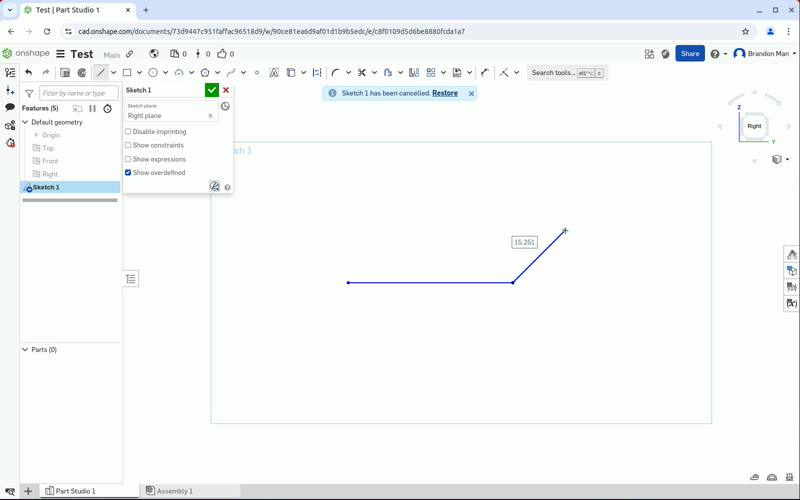
key_down(shift)
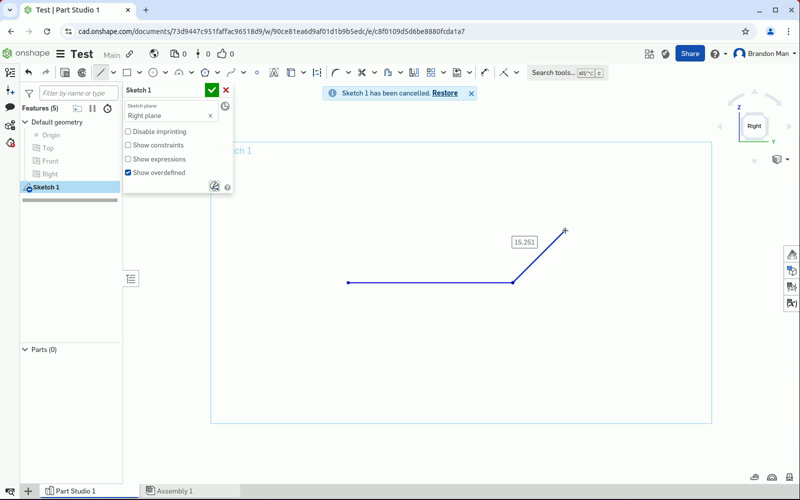
mouse_move(589, 230)
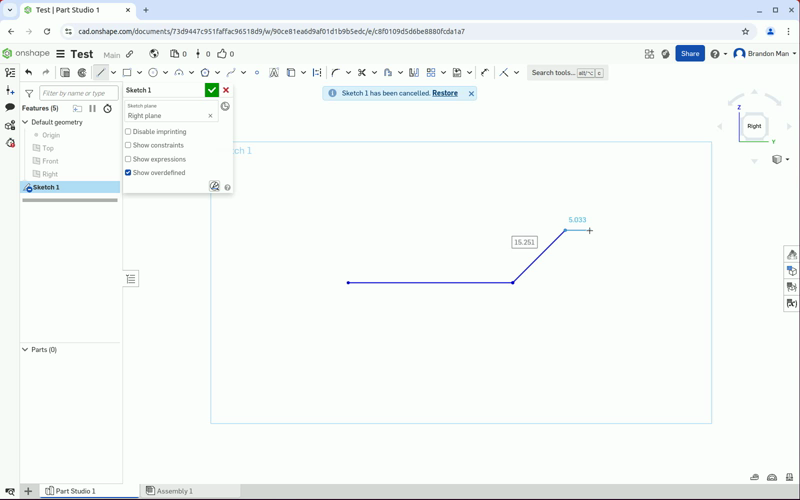
mouse_move(565, 177)
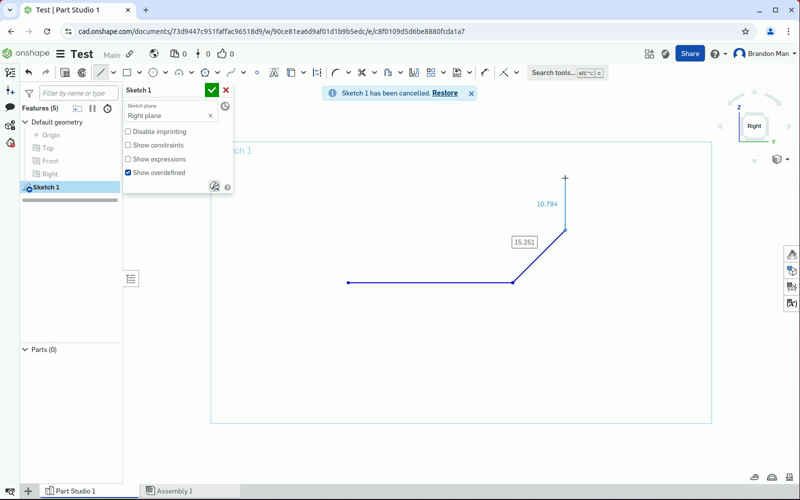
click(565, 177)
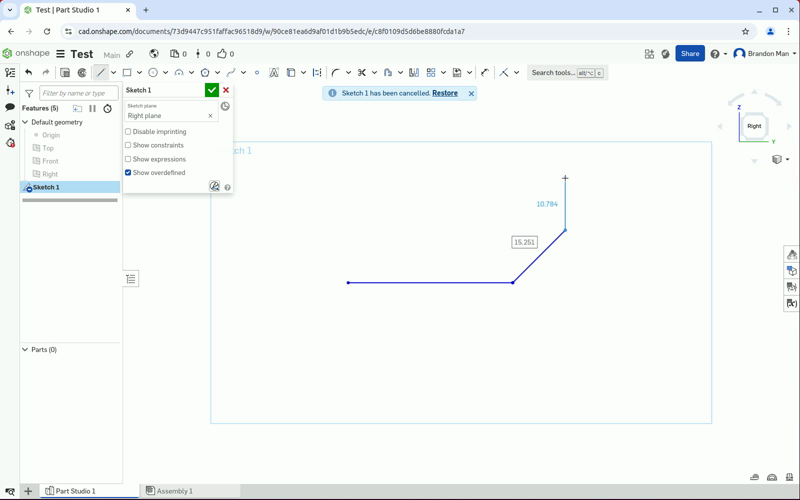
key_up(shift)
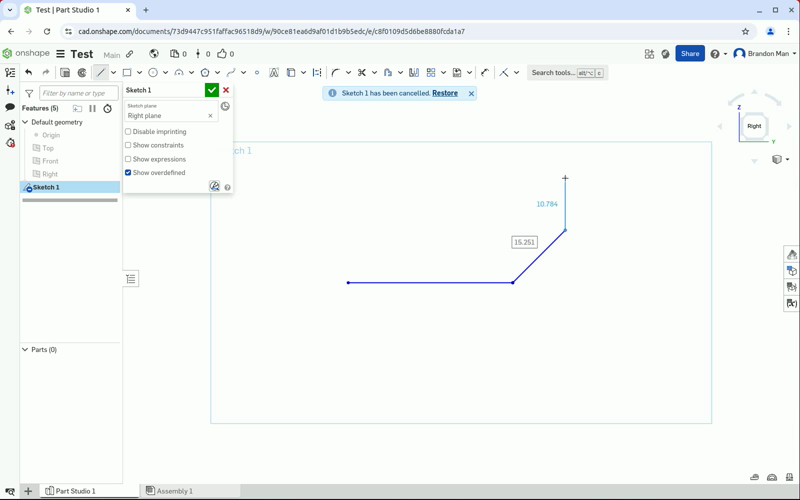
key_down(shift)
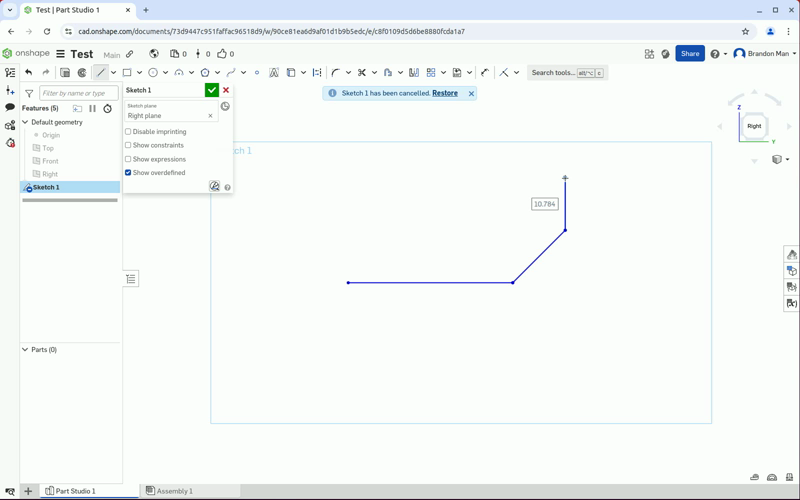
mouse_move(589, 177)
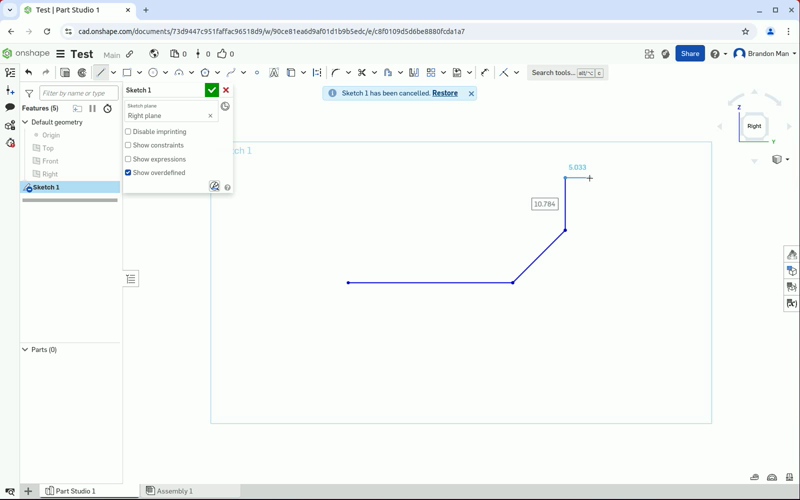
mouse_move(512, 177)
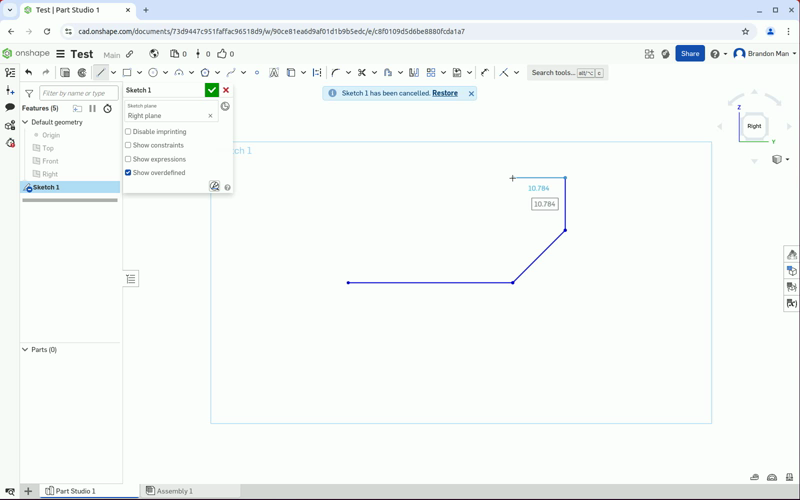
click(512, 177)
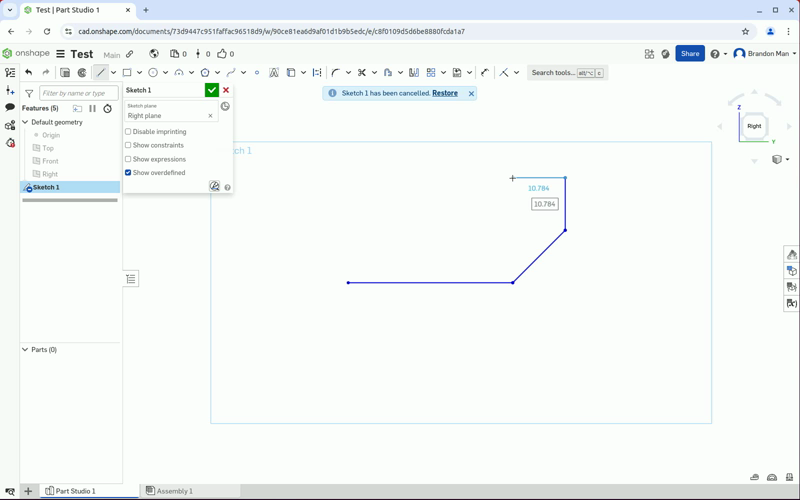
key_up(shift)
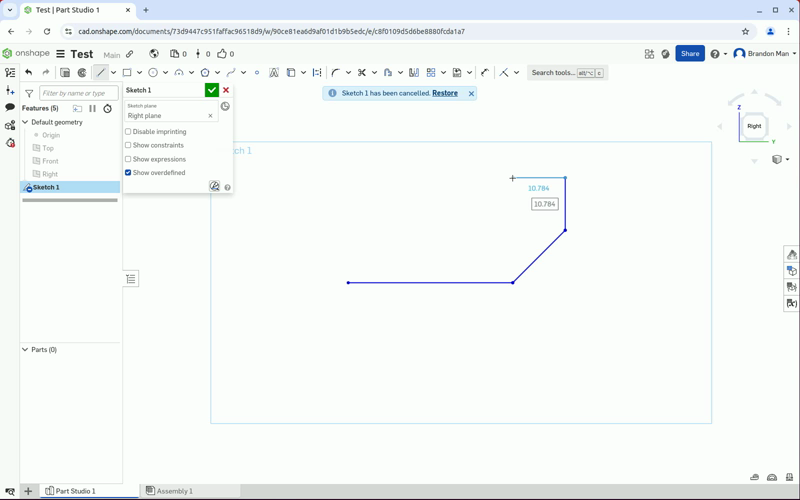
key_down(shift)
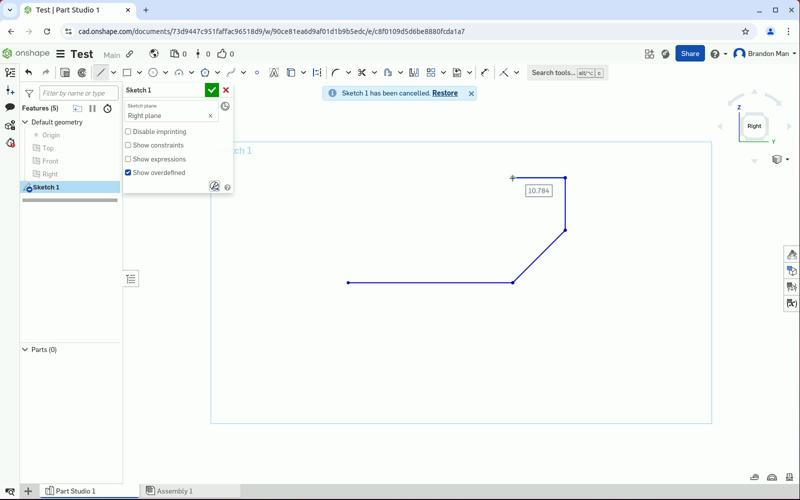
mouse_move(460, 230)
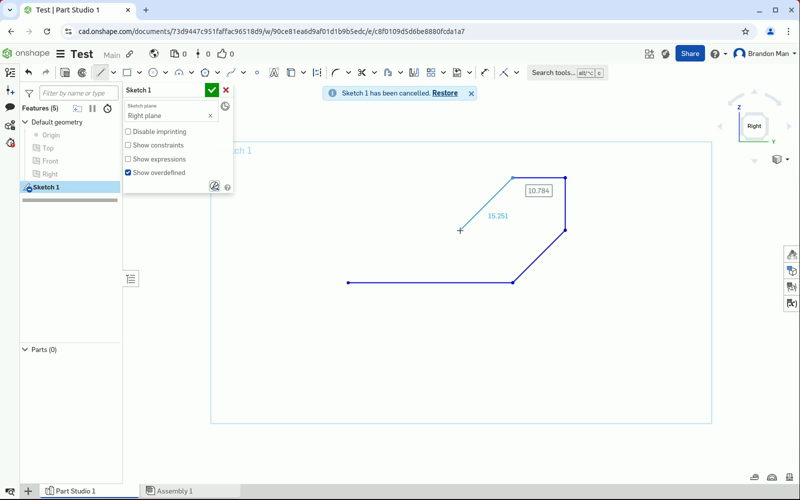
click(460, 230)
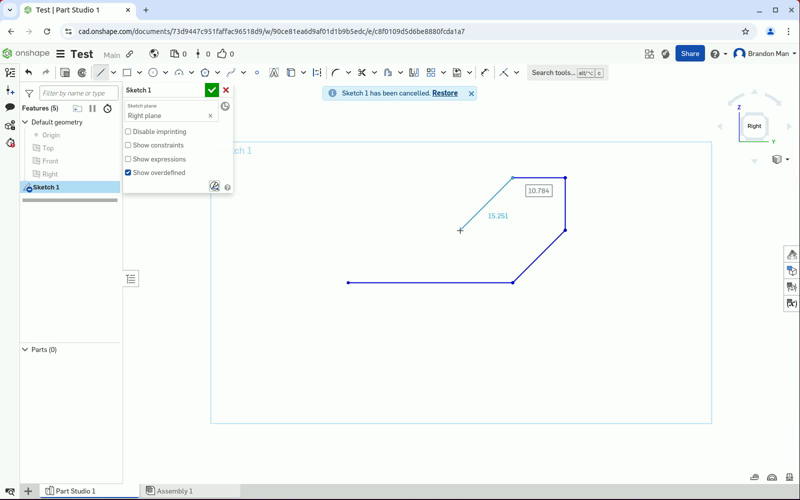
key_up(shift)
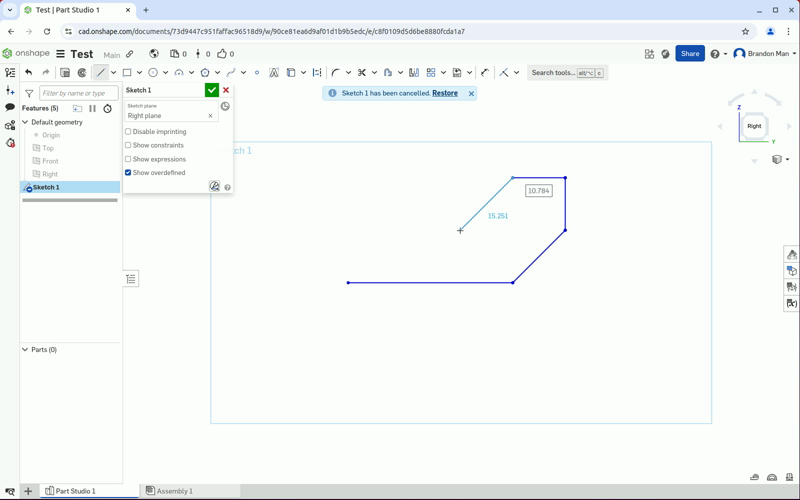
key_down(shift)
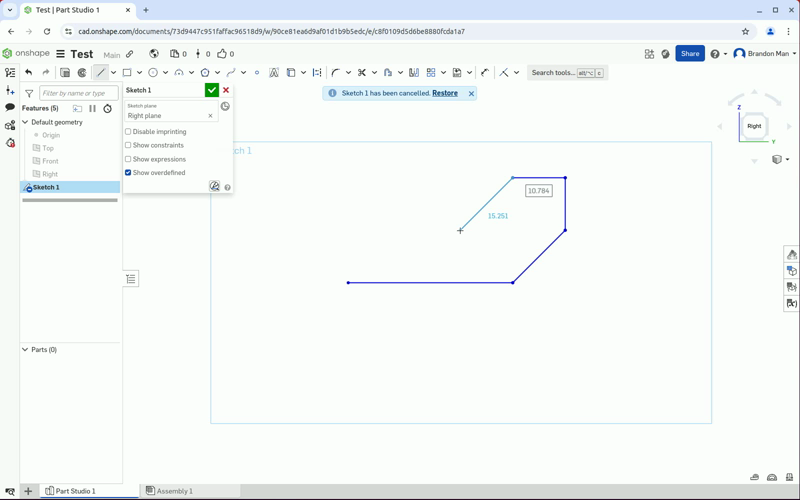
mouse_move(348, 230)
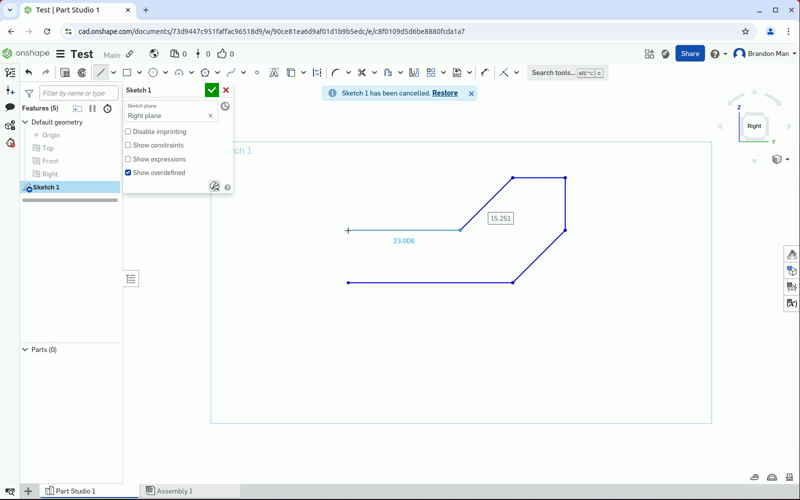
click(348, 230)
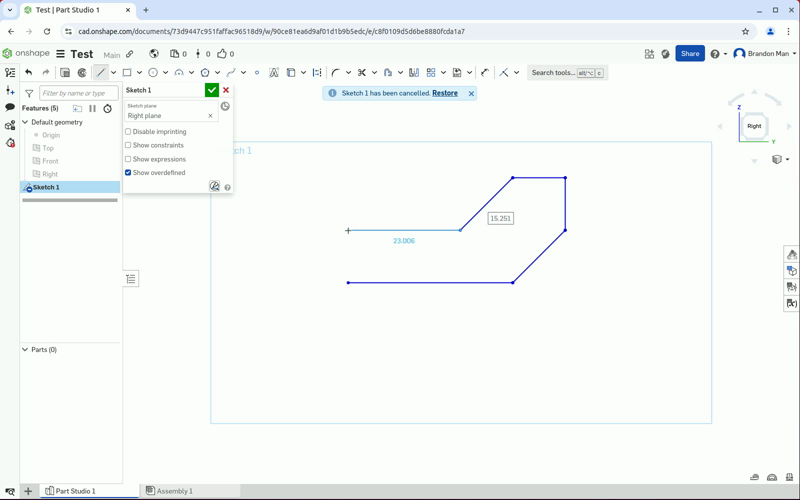
key_up(shift)
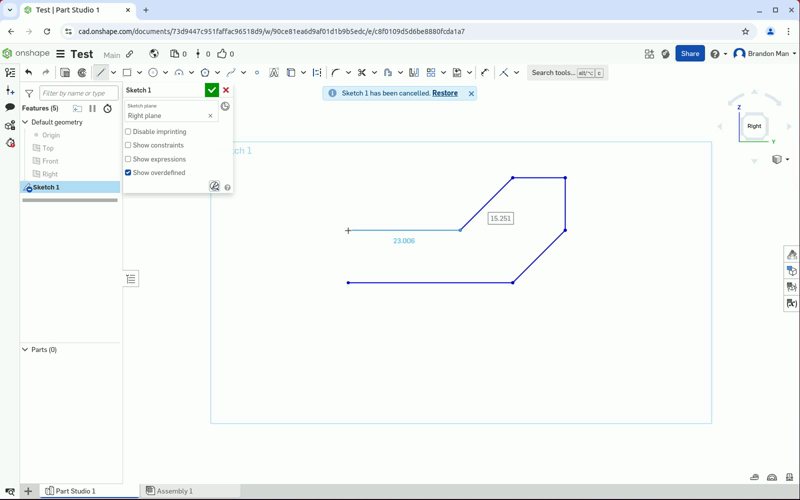
mouse_move(378, 230)
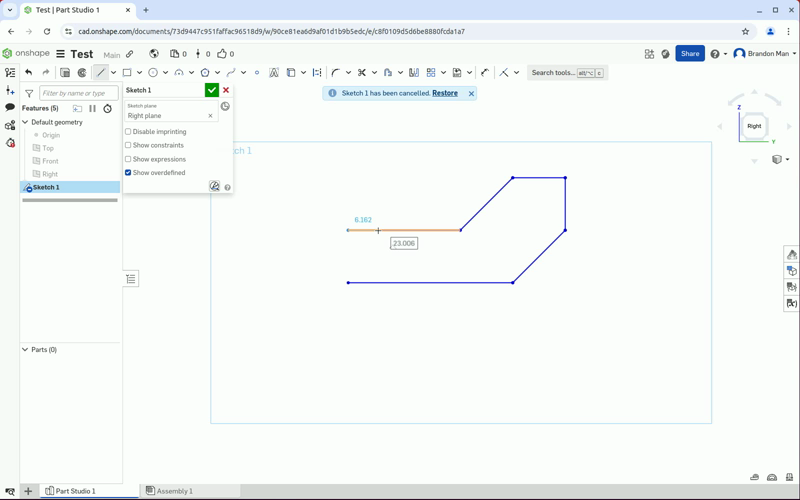
key_down(shift)
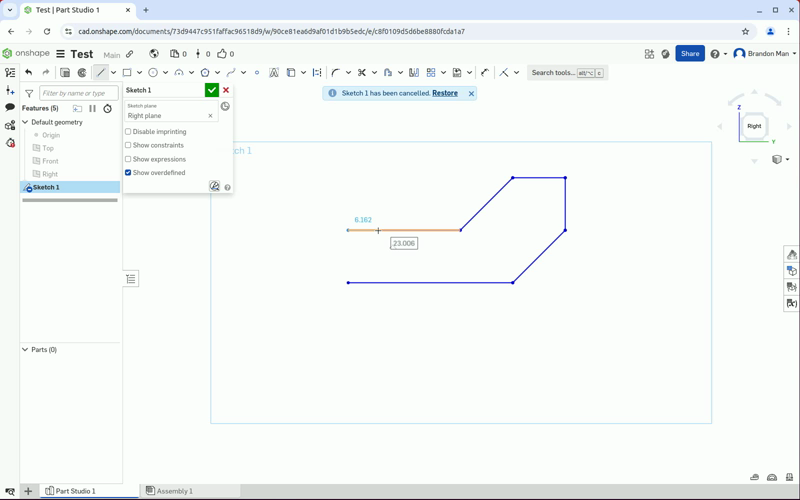
mouse_move(348, 282)
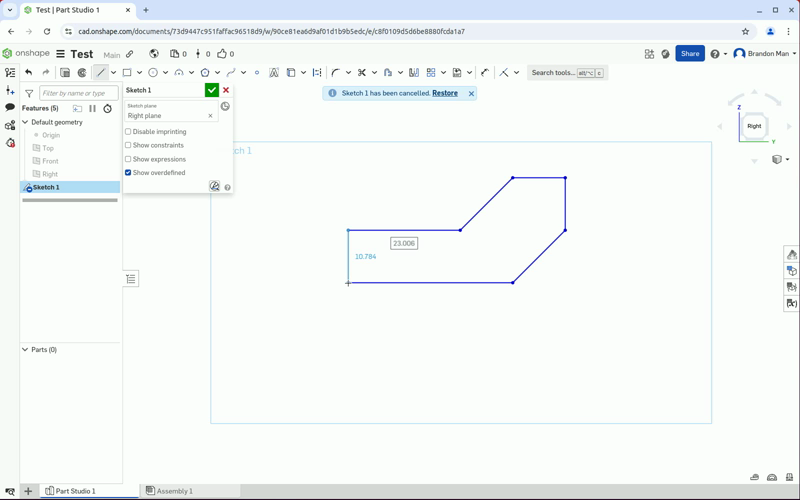
key_up(shift)
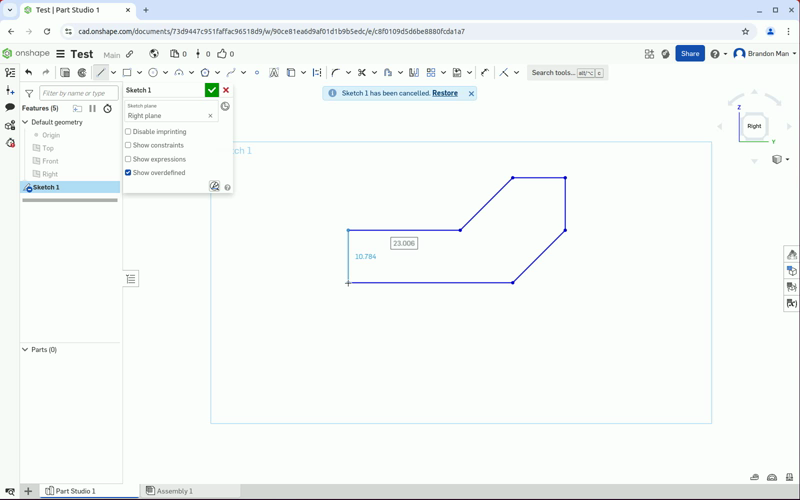
click(348, 282)
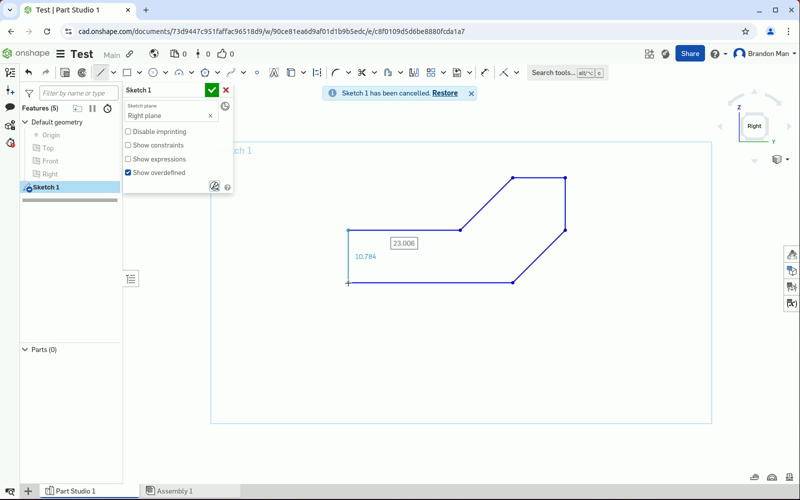
key(esc)
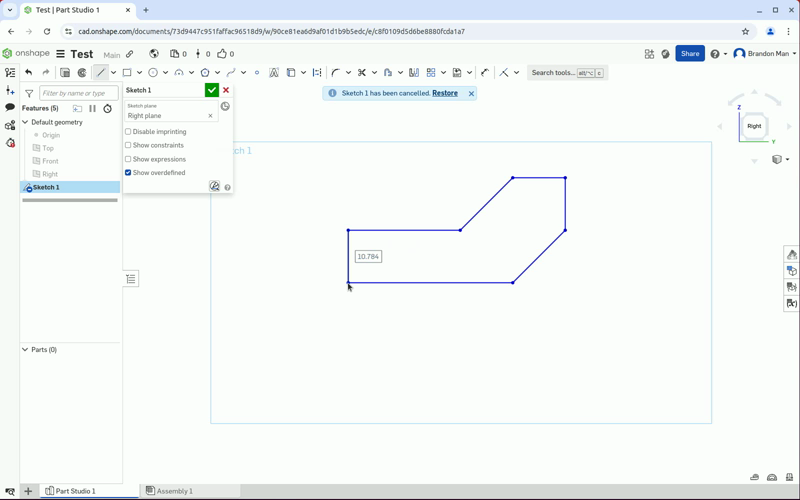
mouse_move(513, 239)
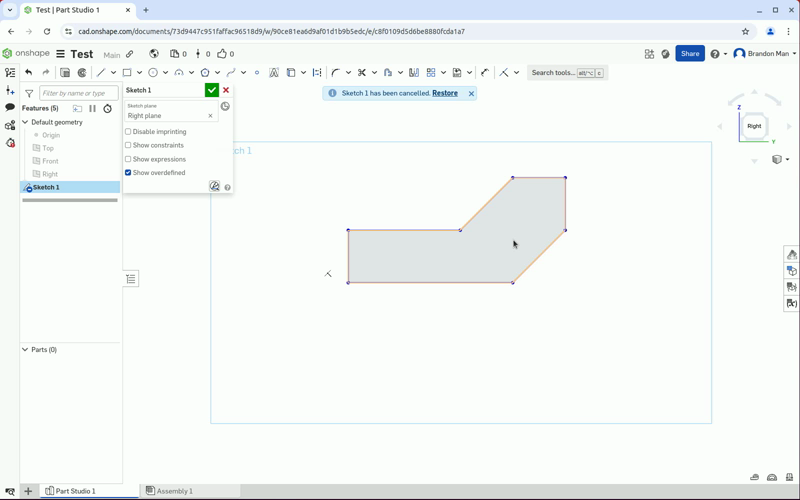
click(513, 239)
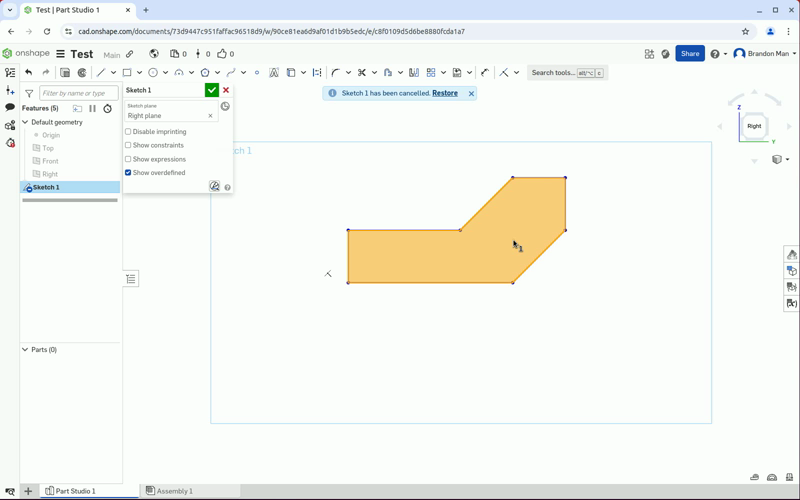
mouse_move(73, 352)
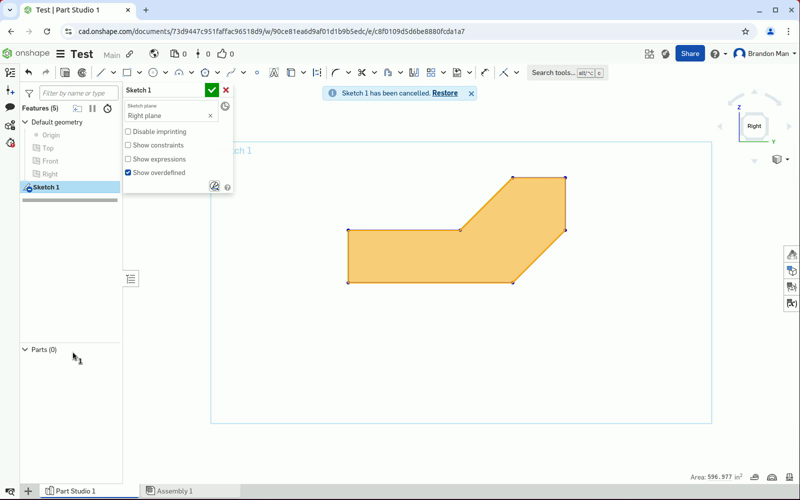
key(shift+y)
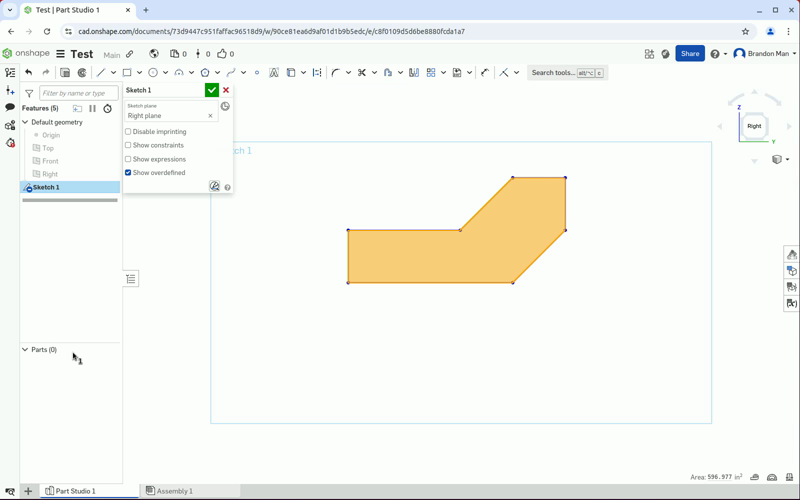
key(shift+e)
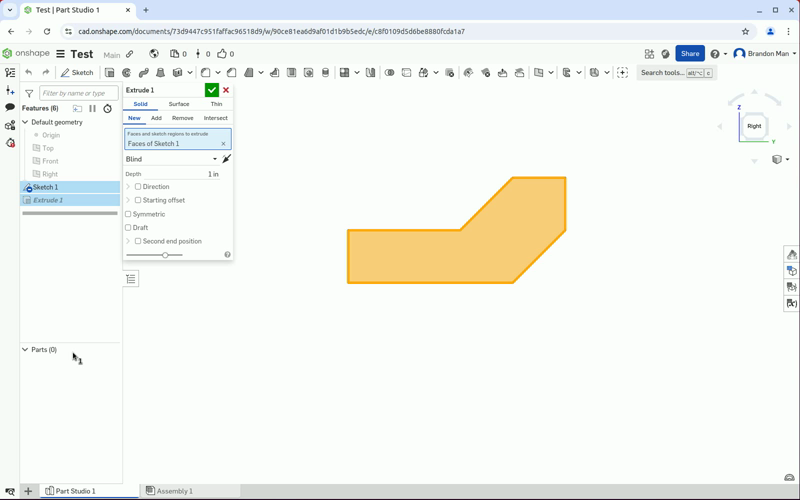
mouse_move(143, 106)
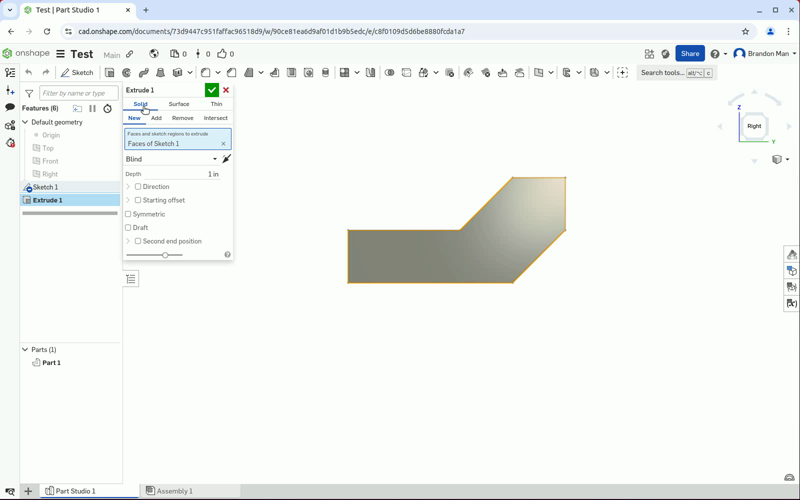
click(143, 106)
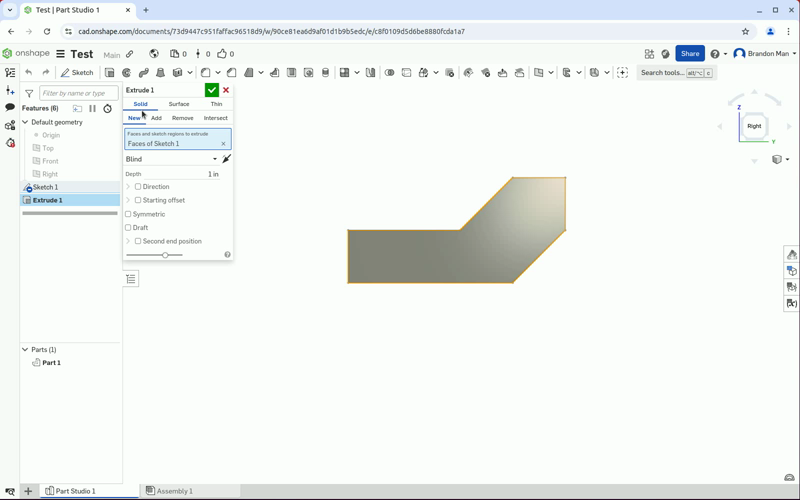
mouse_move(137, 120)
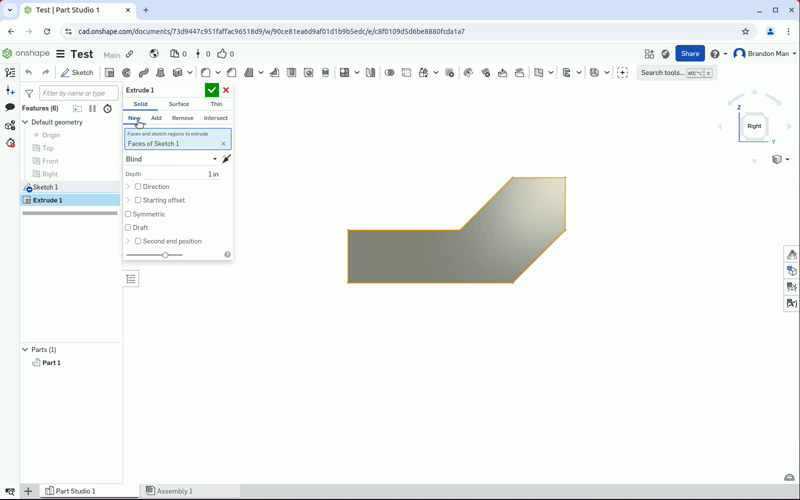
click(137, 120)
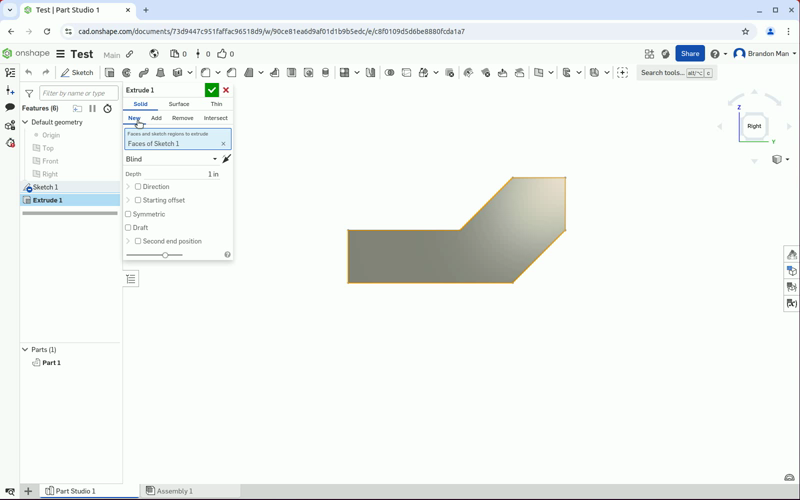
key(tab, 4)
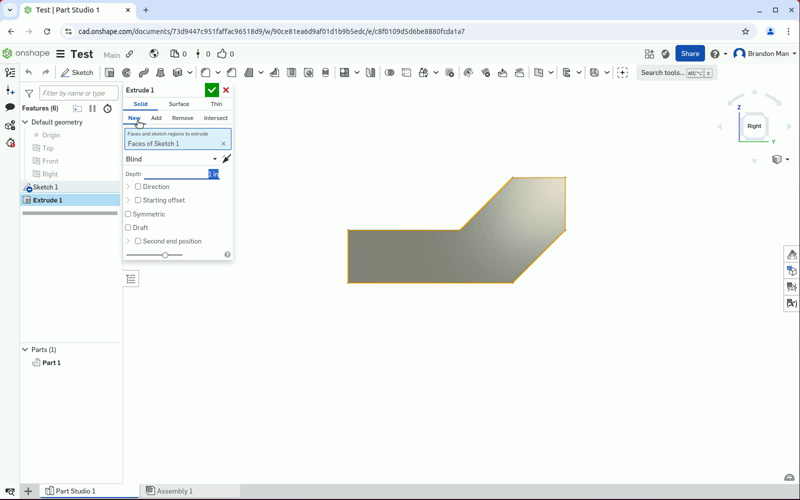
text(23.108)
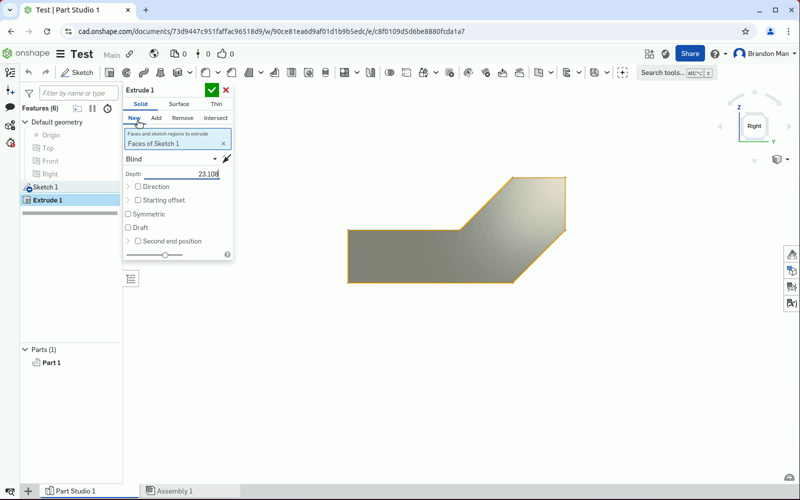
key(enter)
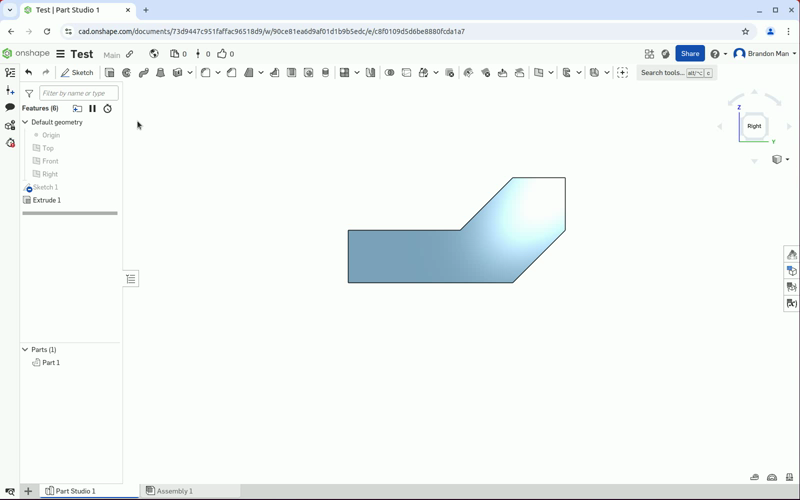
key(shift+h)
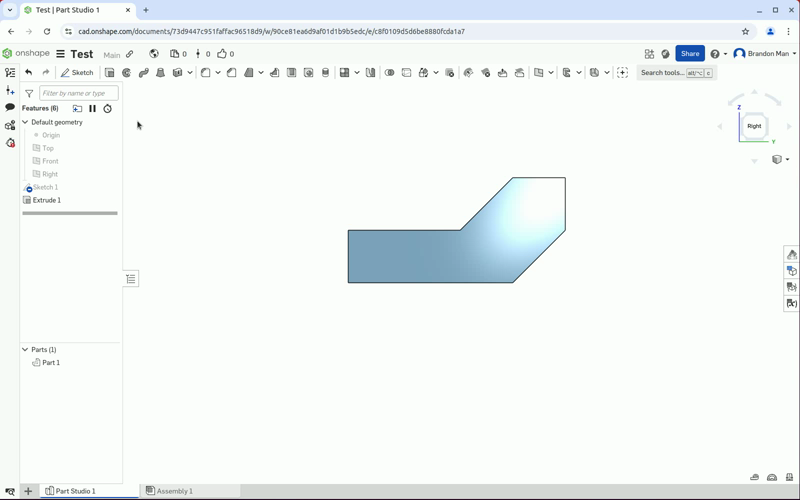
key(shift+h)
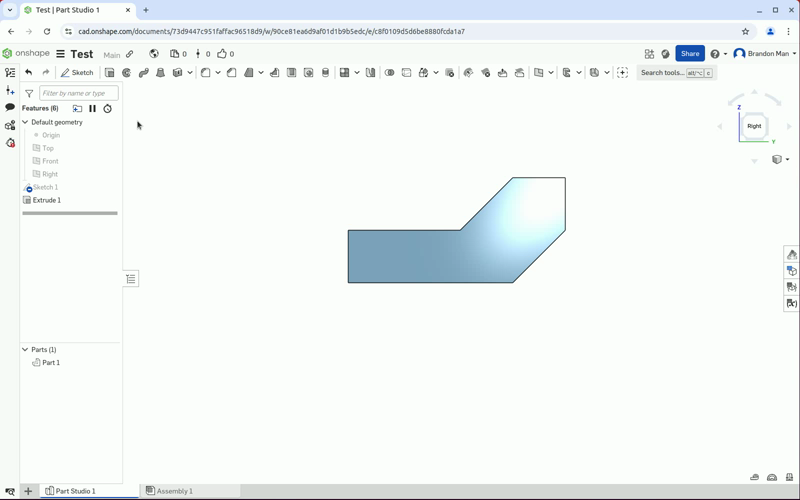
mouse_move(73, 189)
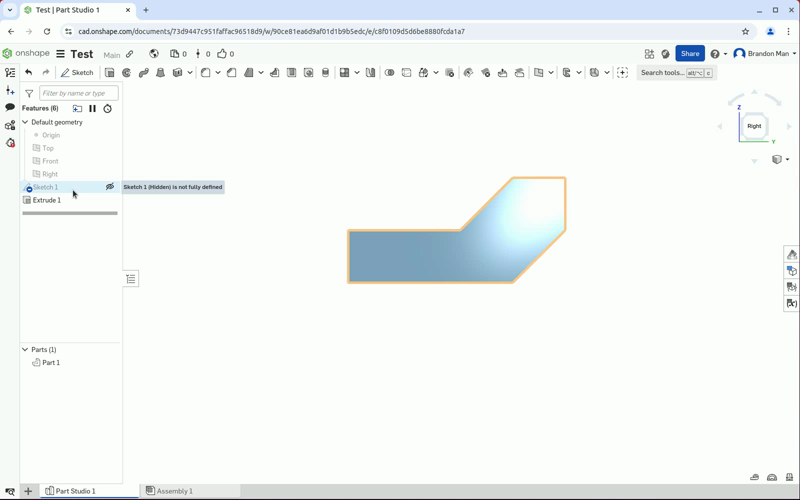
click(73, 189)
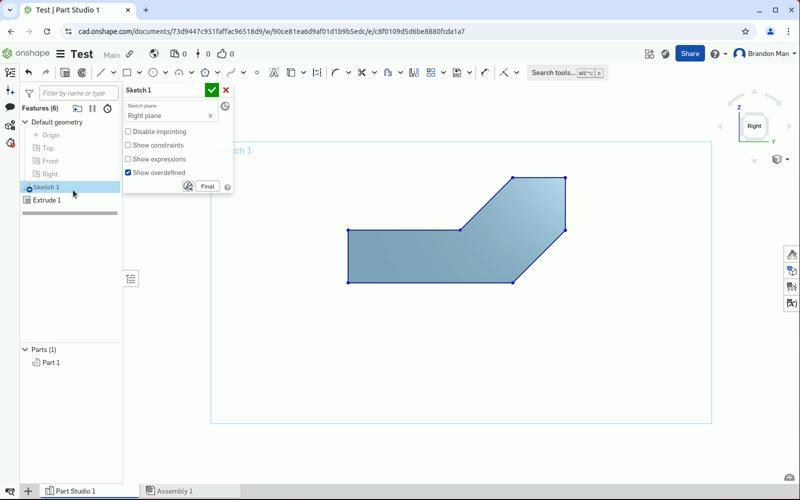
mouse_move(229, 92)
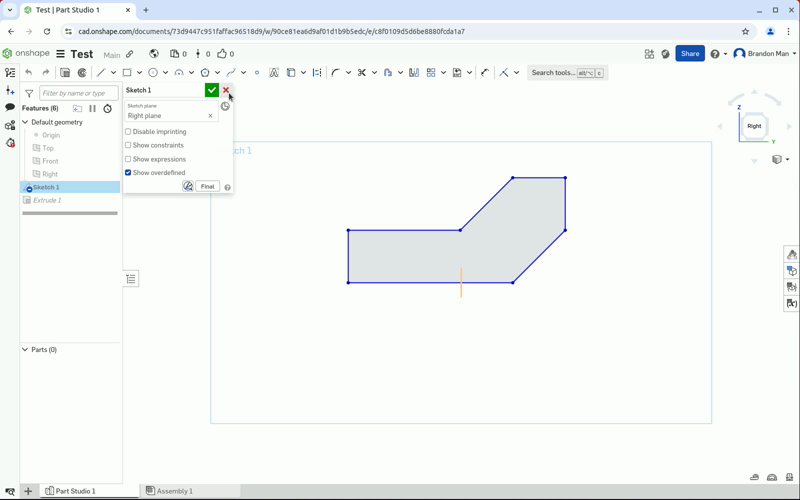
click(229, 92)
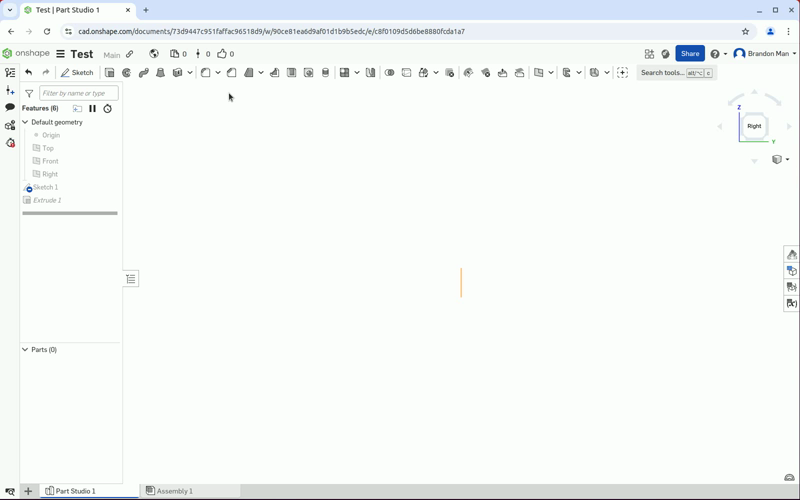
mouse_move(73, 352)
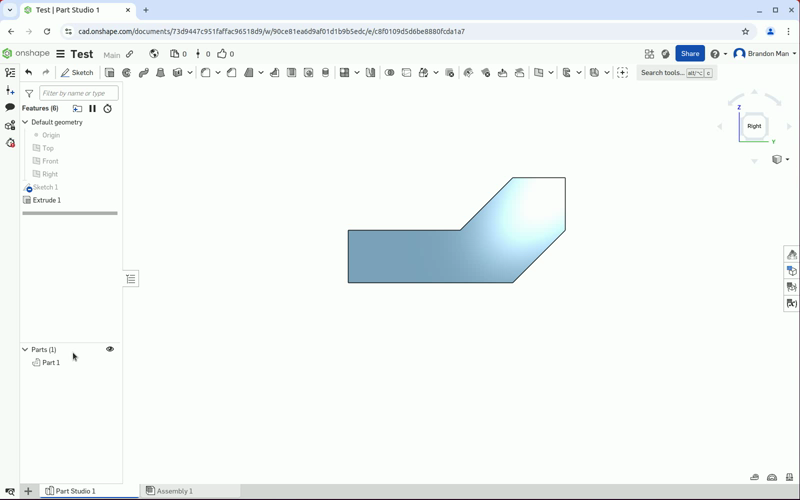
key(y)
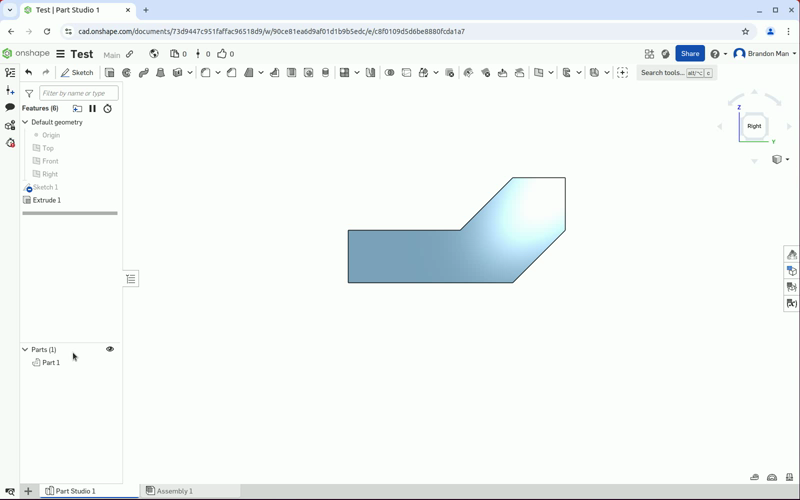
key(shift+p)
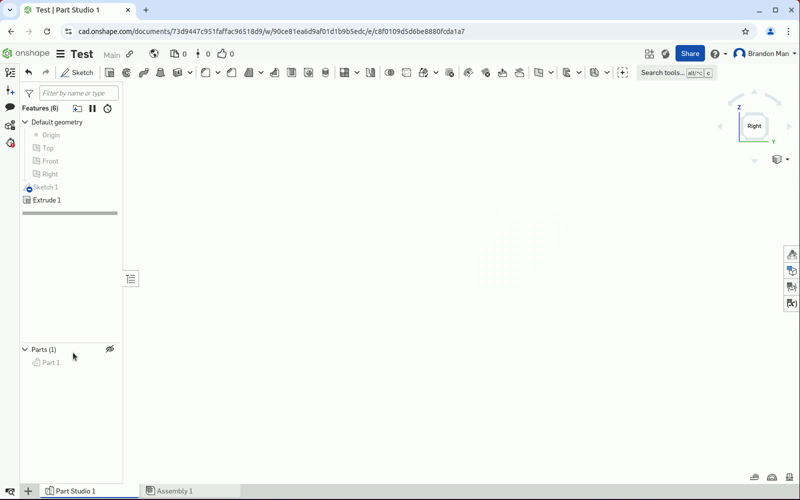
key(space)
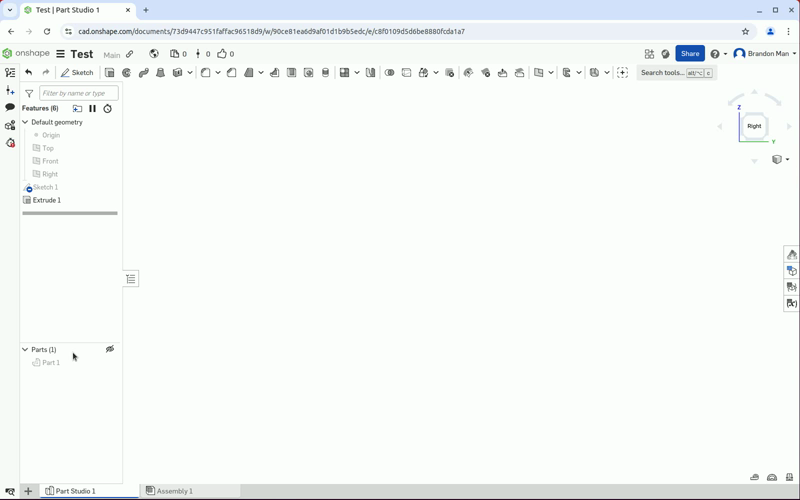
key_down(shift)
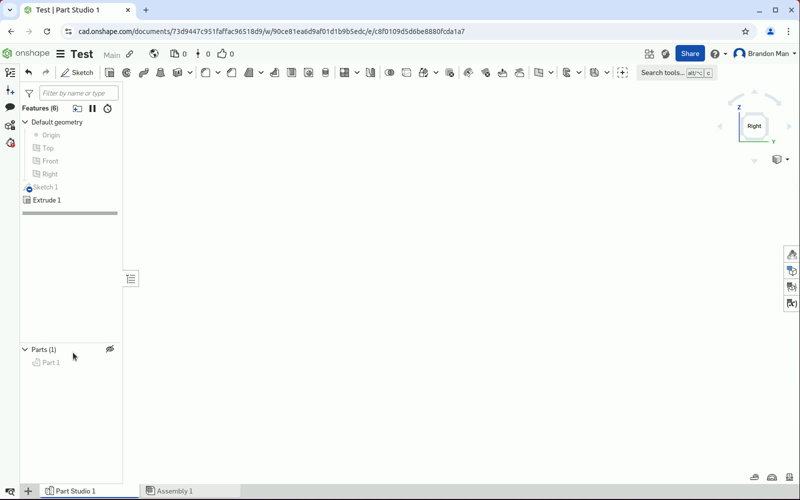
key(right)
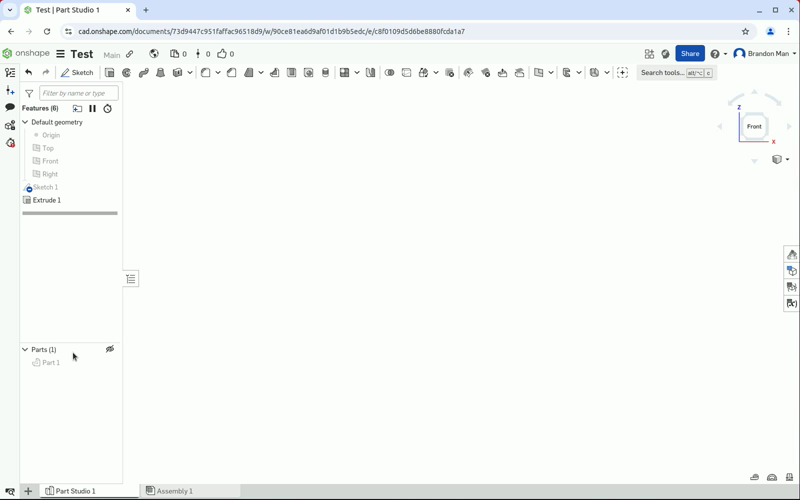
key_up(shift)
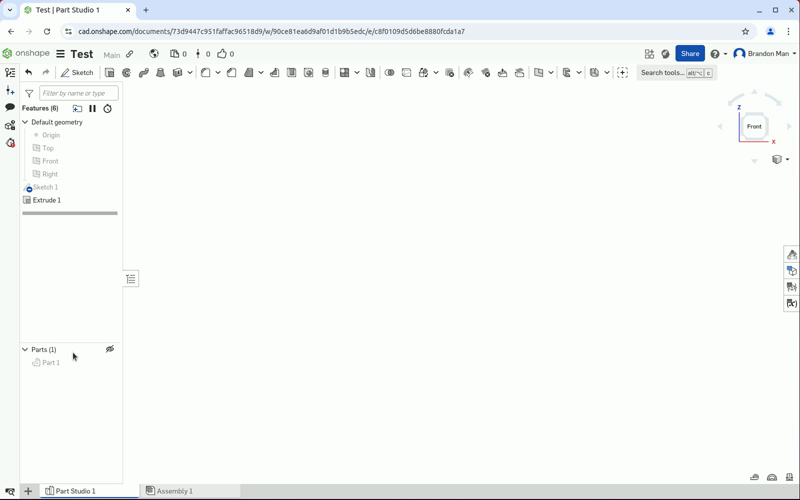
key(space)
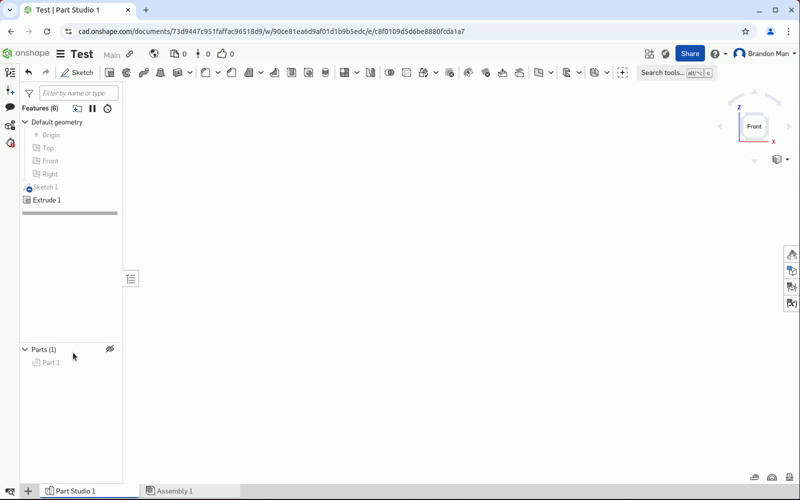
key_down(shift)
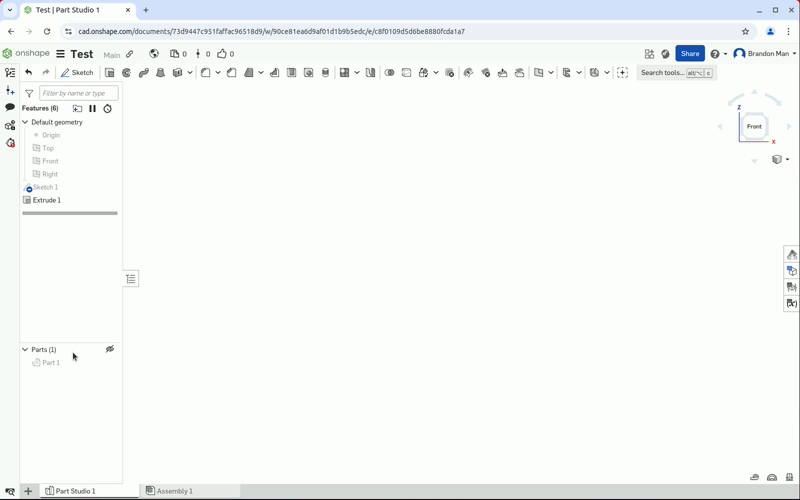
key(down)
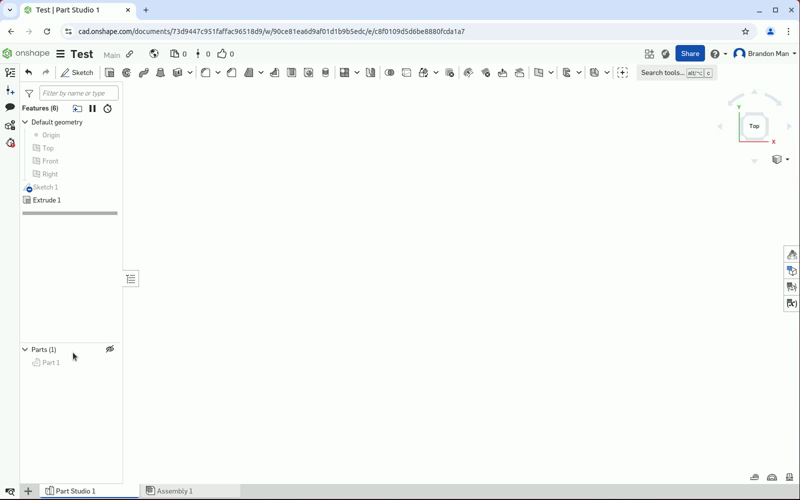
key_up(shift)
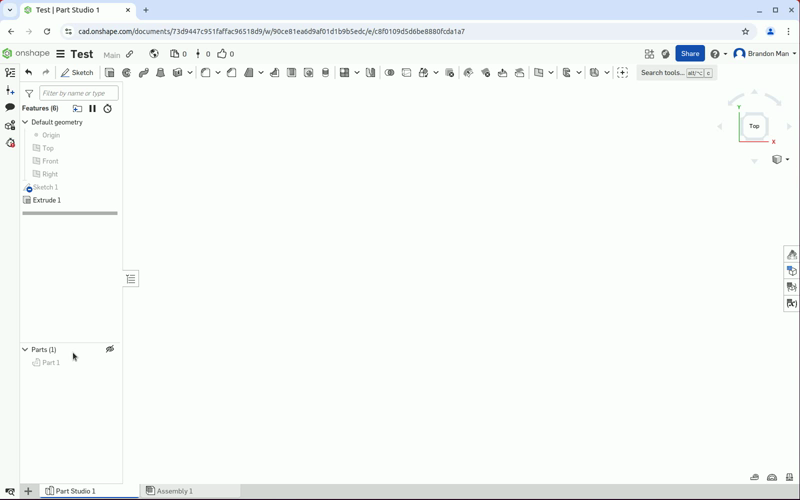
mouse_move(73, 352)
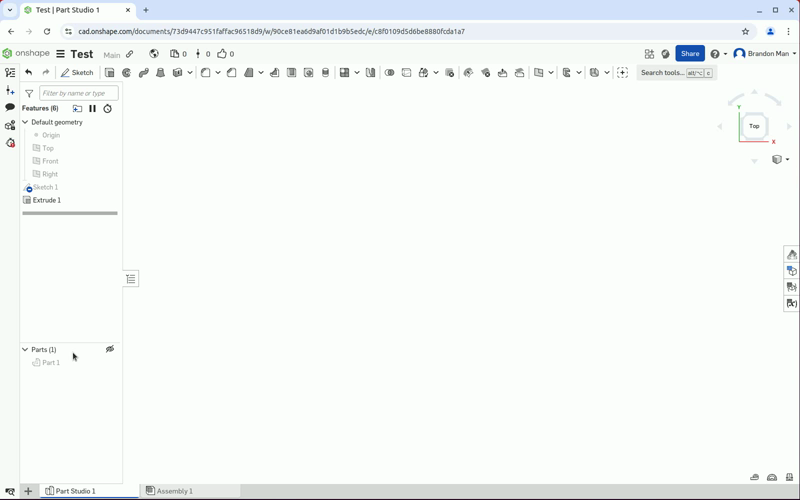
key(shift+y)
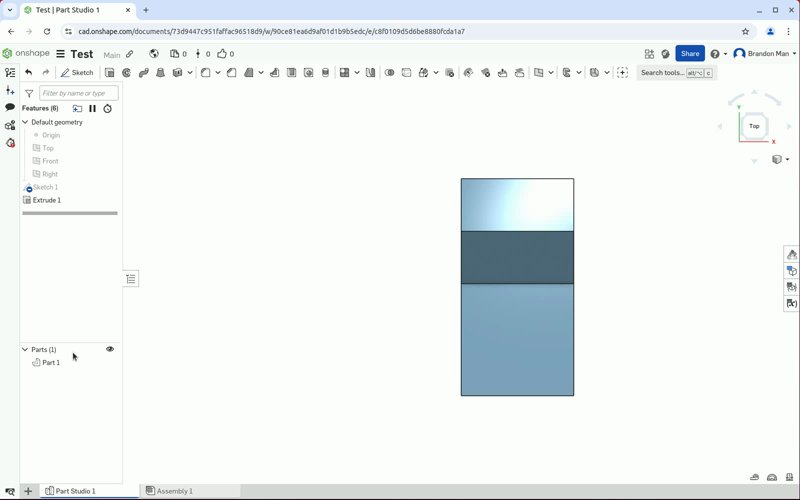
mouse_move(541, 75)
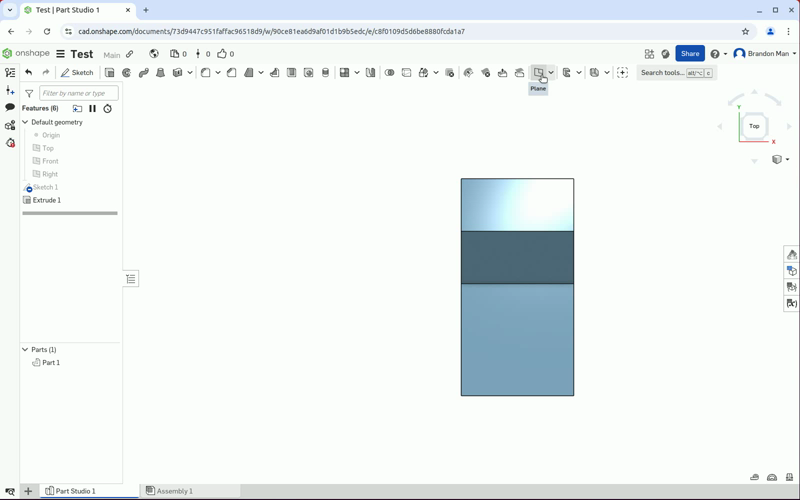
click(541, 75)
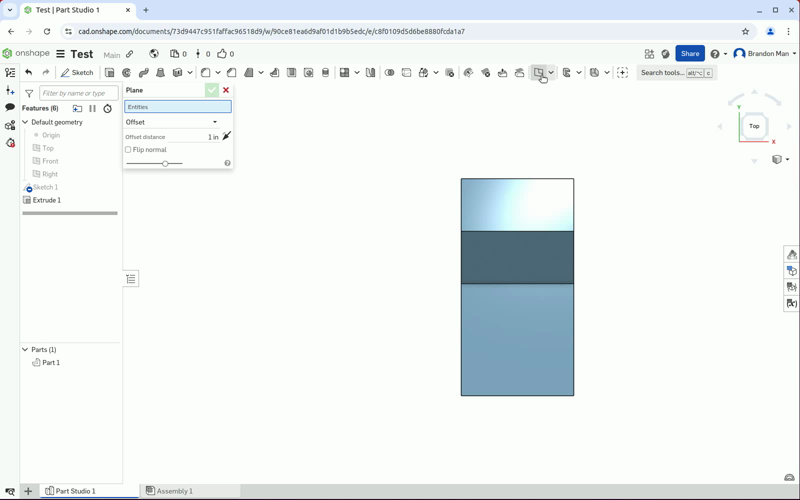
mouse_move(73, 150)
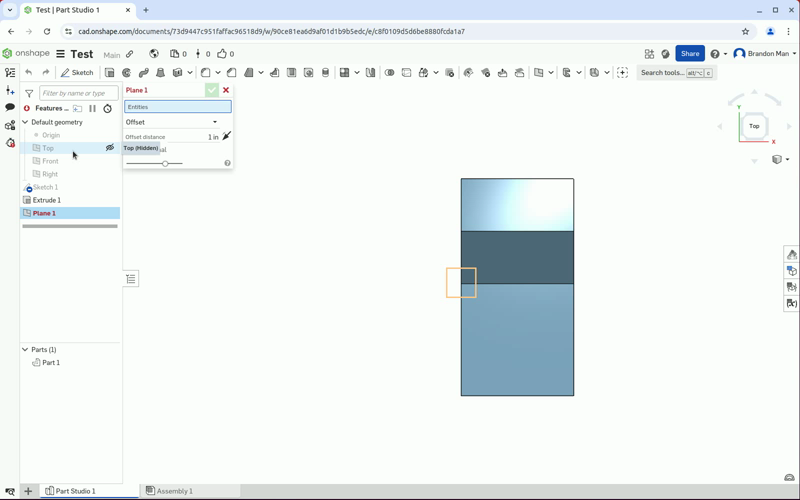
click(73, 150)
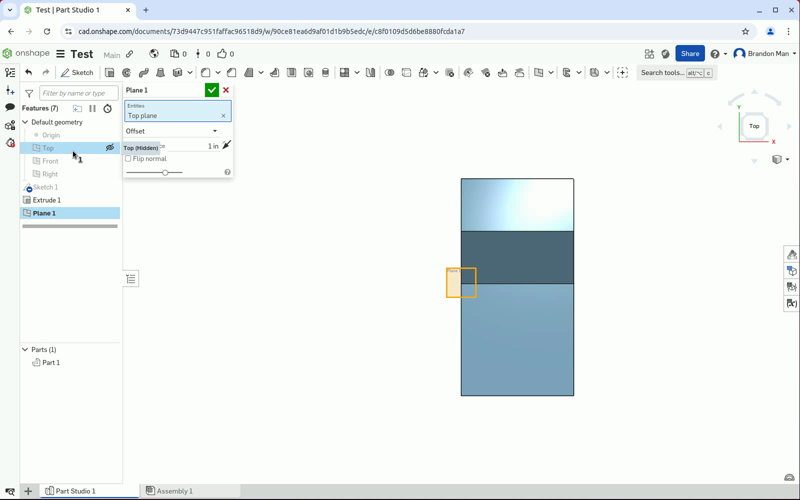
key(tab, 2)
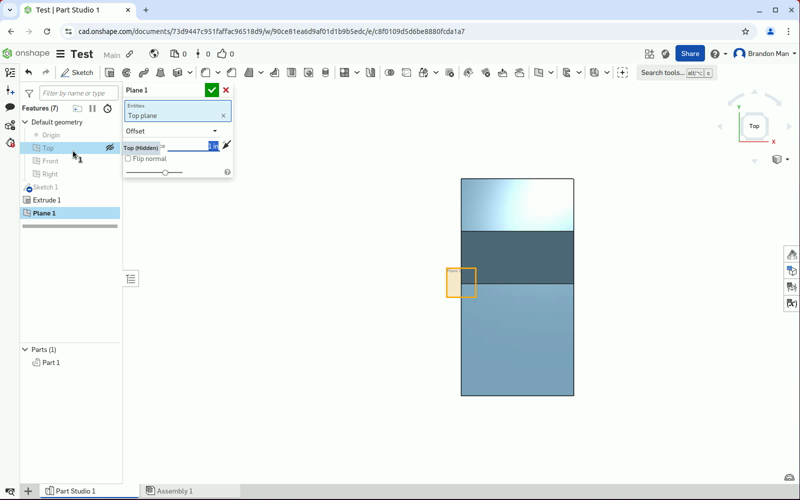
text(21.66)
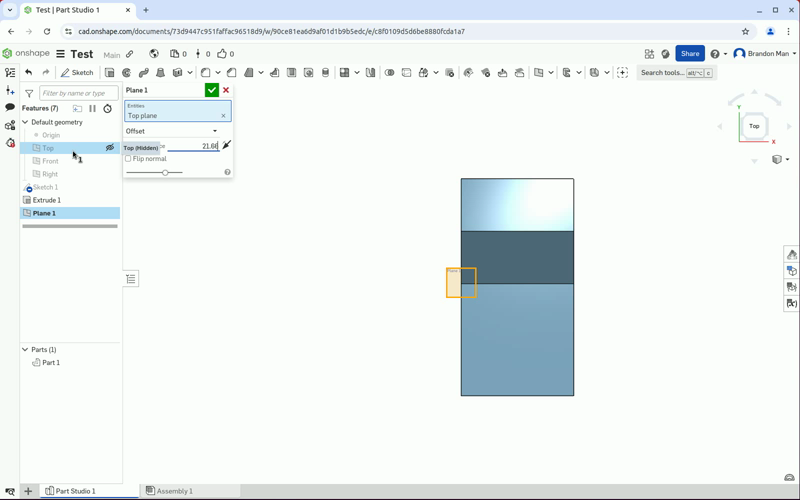
key(enter, 2)
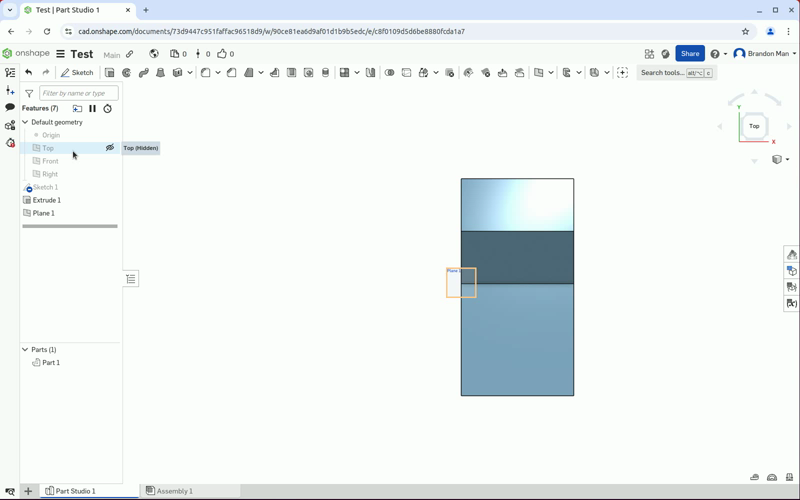
key(shift+s)
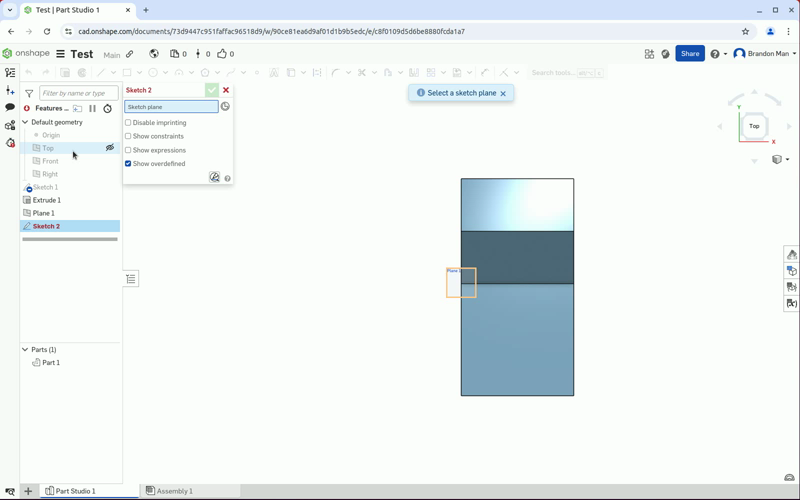
mouse_move(73, 215)
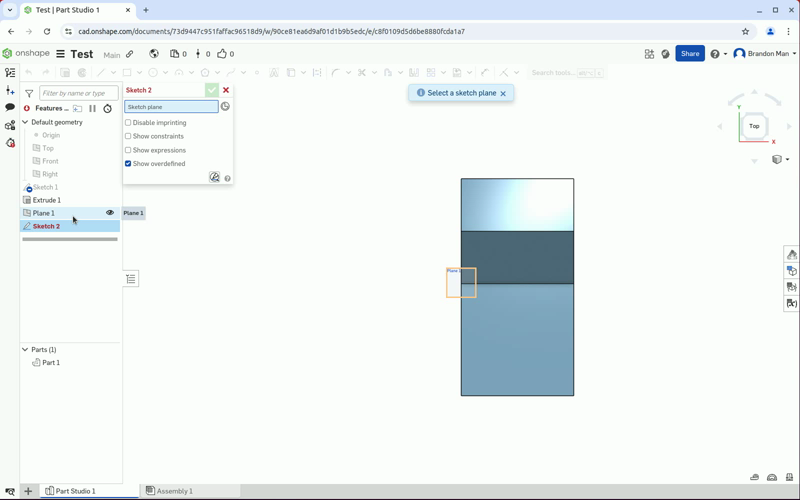
click(73, 215)
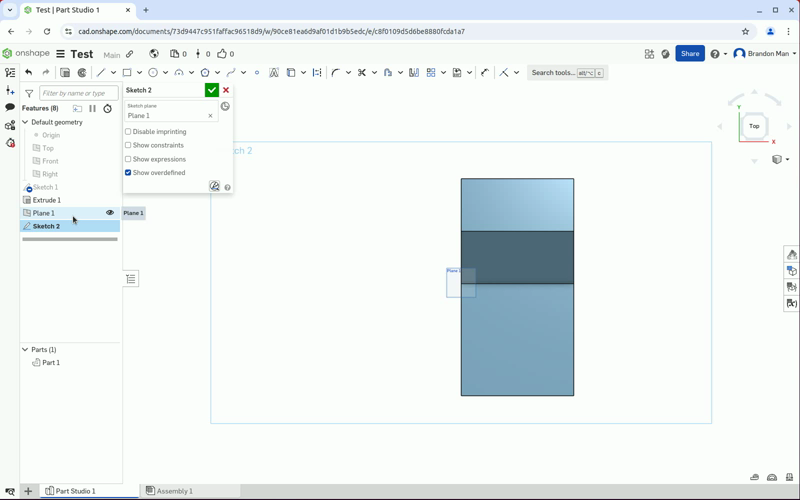
mouse_move(73, 352)
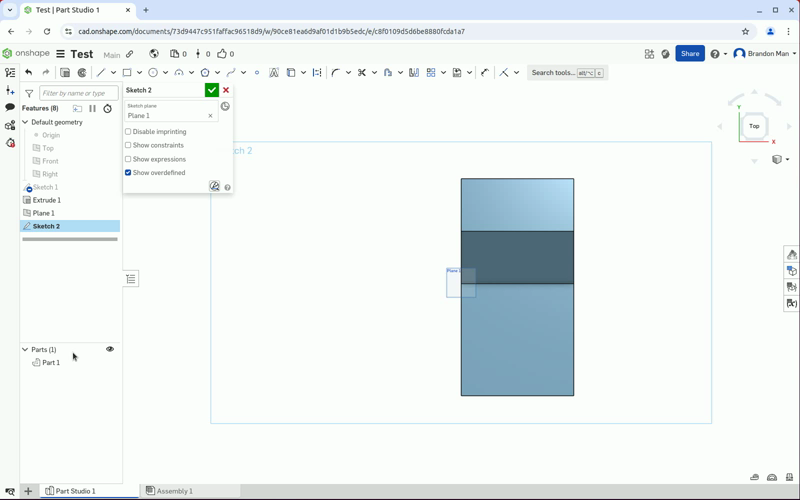
key(y)
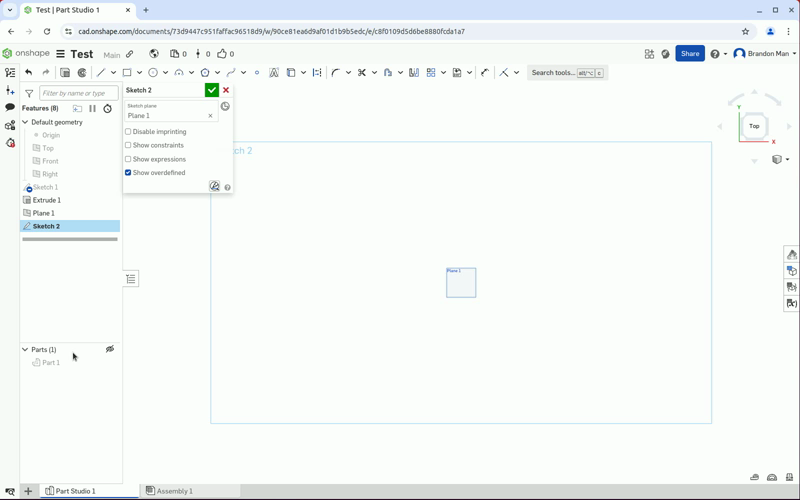
key(l)
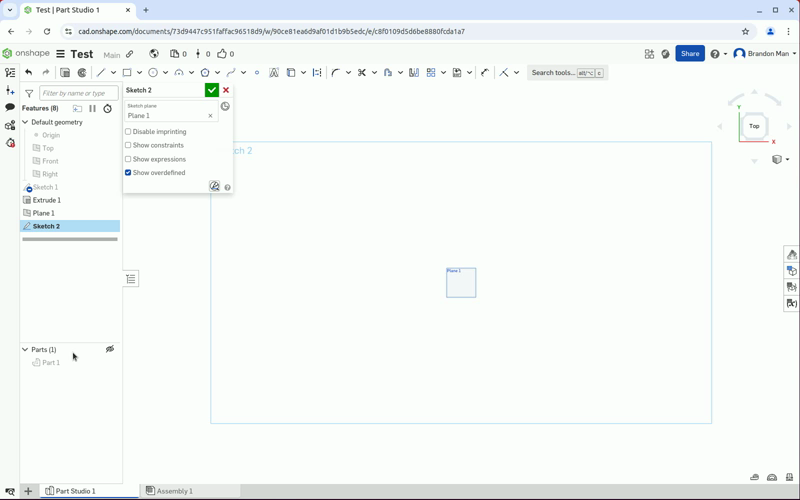
key_down(shift)
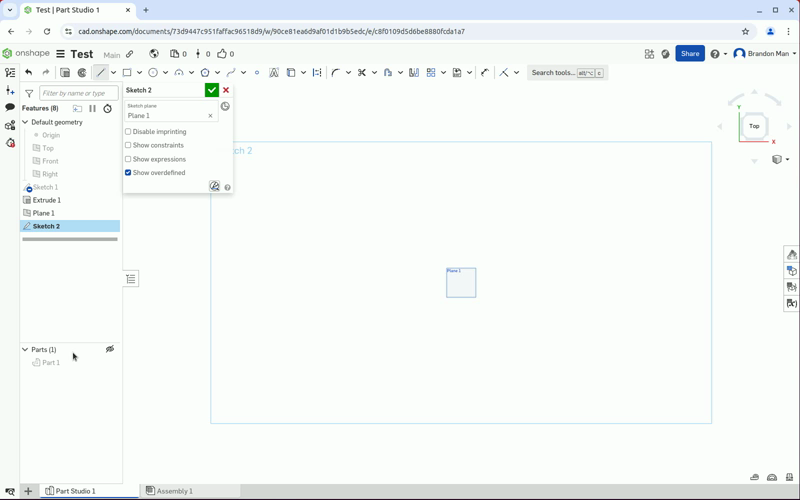
mouse_move(483, 215)
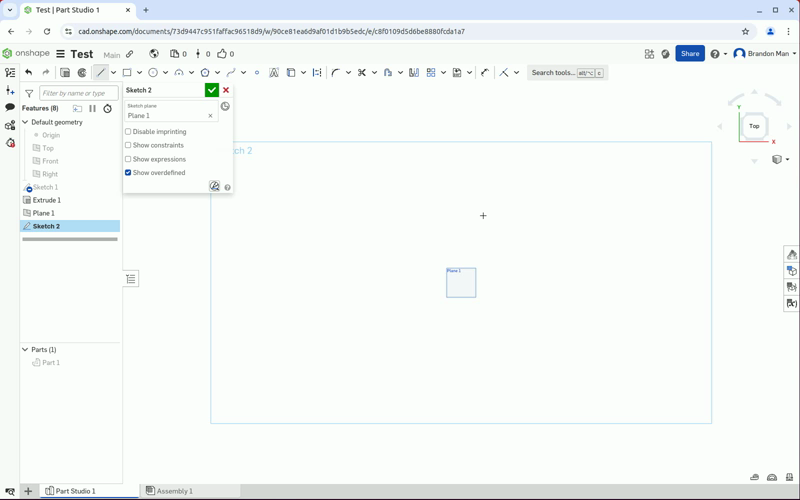
click(483, 215)
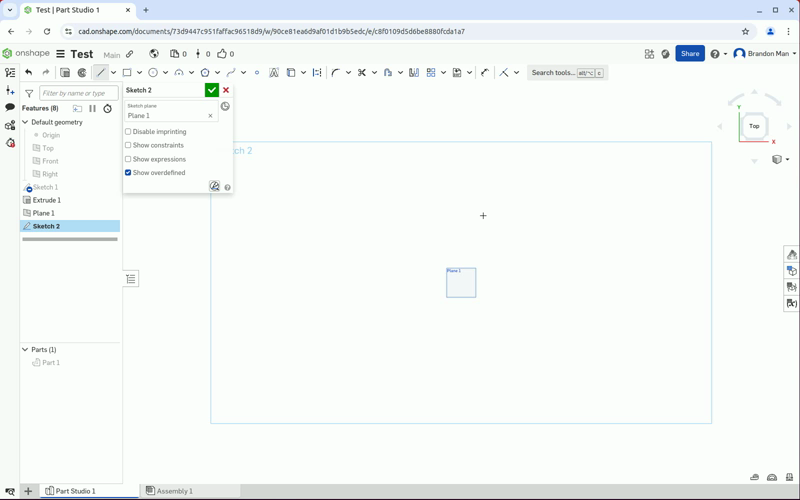
key_up(shift)
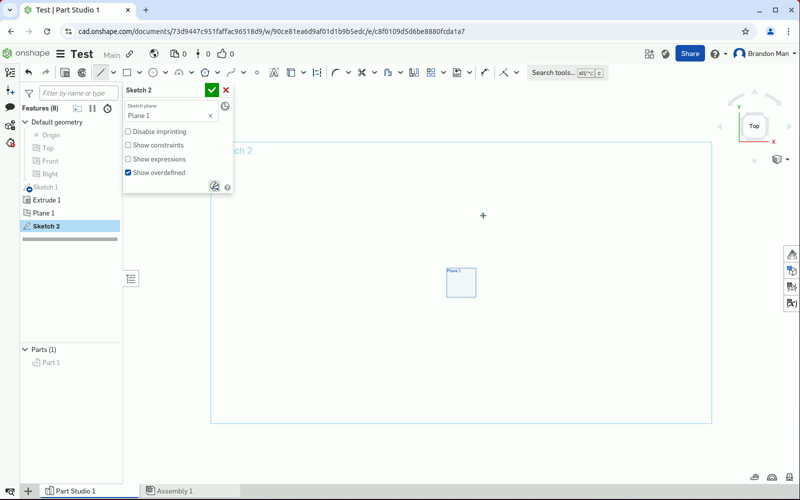
key_down(shift)
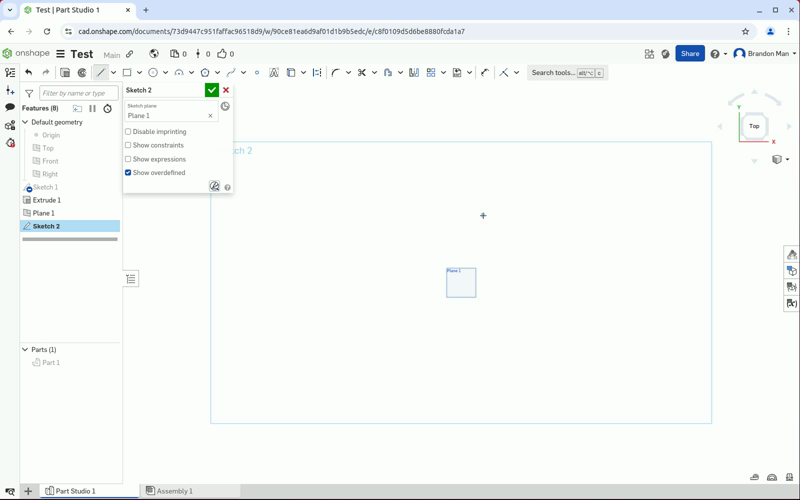
mouse_move(550, 215)
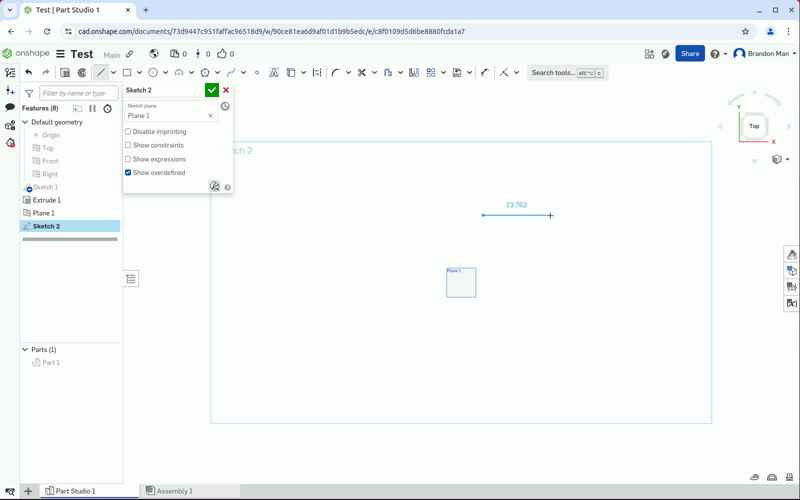
click(550, 215)
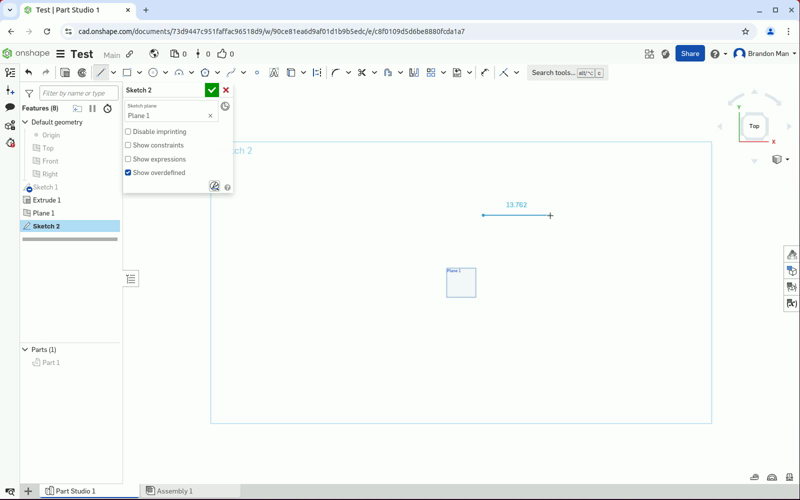
key_up(shift)
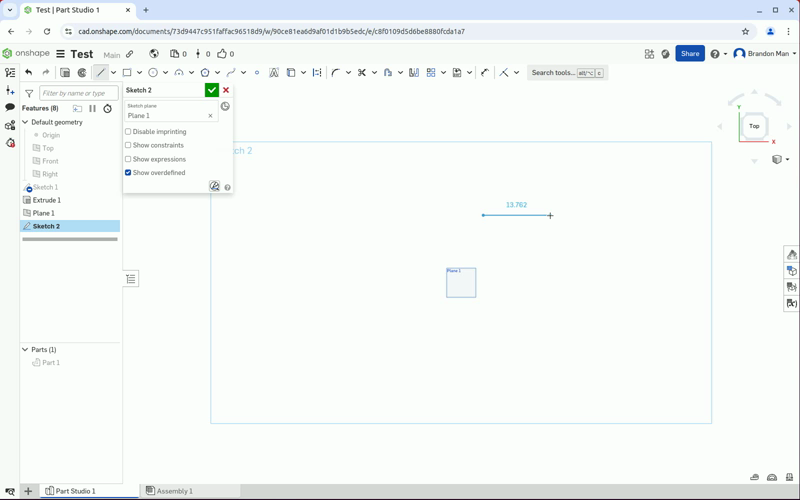
key(esc)
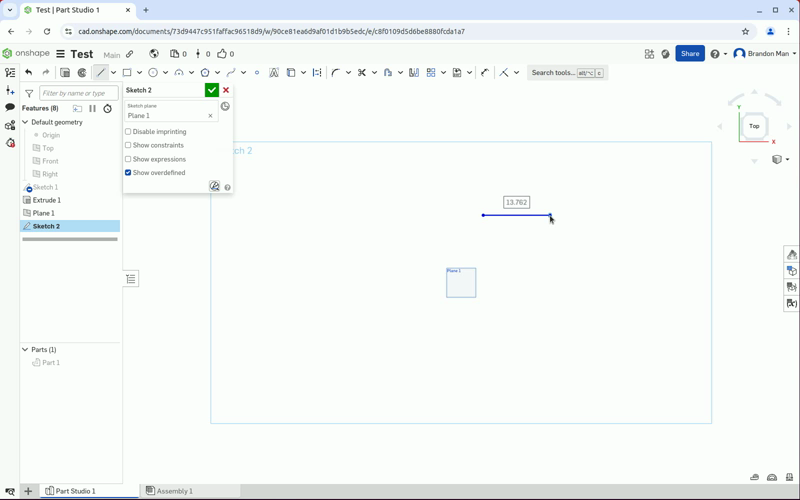
key(a)
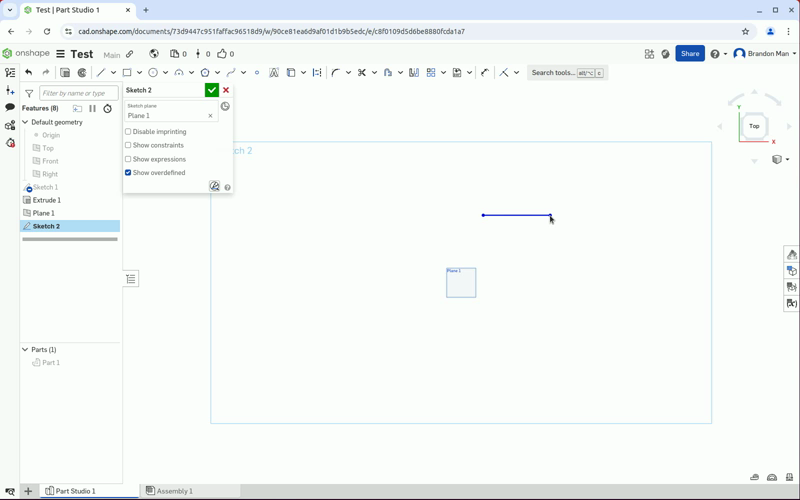
mouse_move(550, 215)
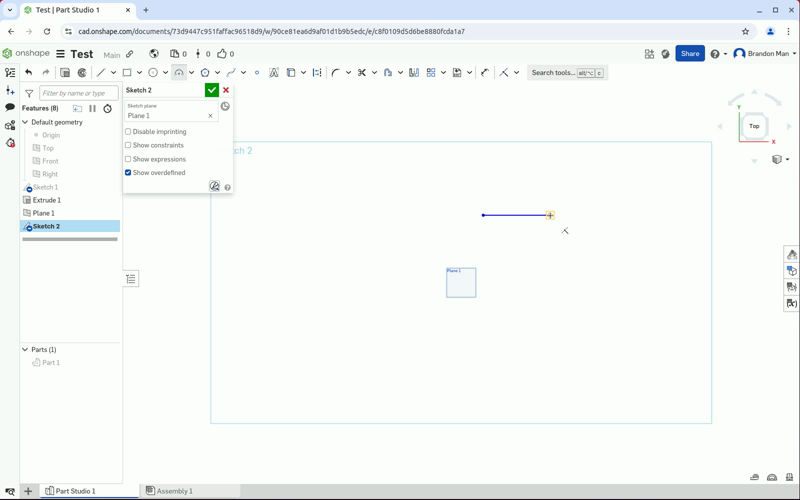
click(550, 215)
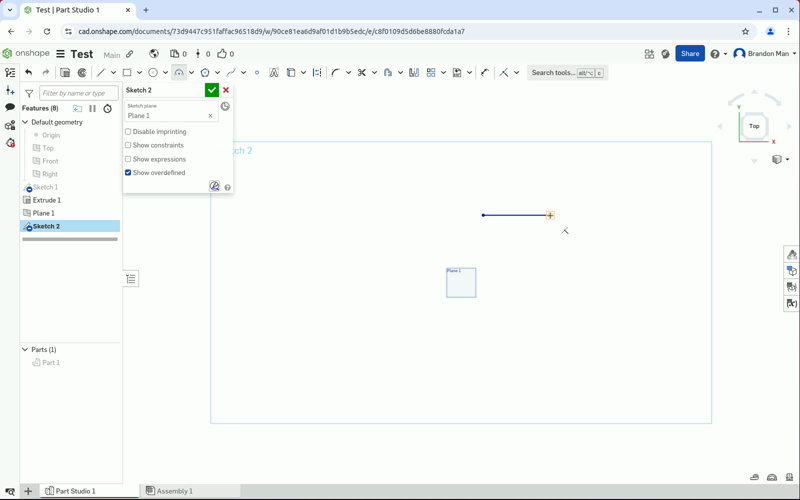
key_down(shift)
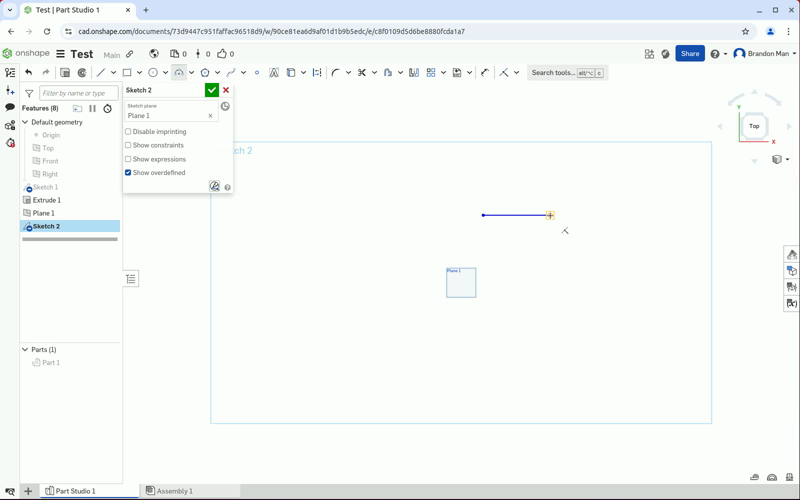
mouse_move(550, 192)
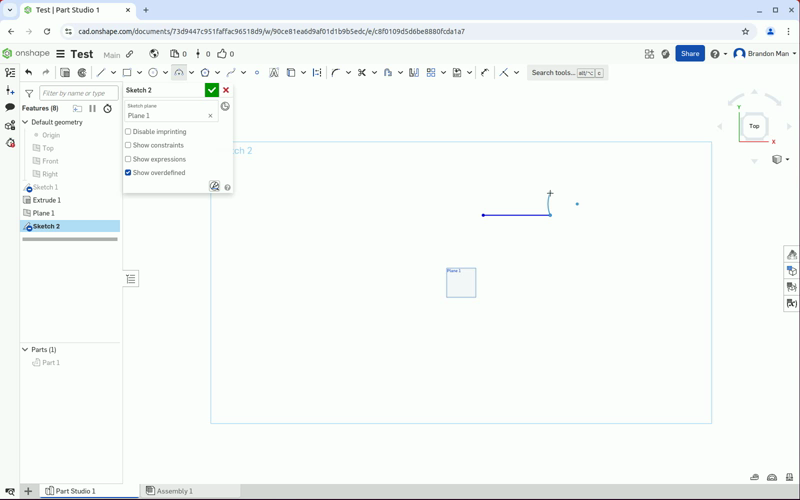
click(550, 192)
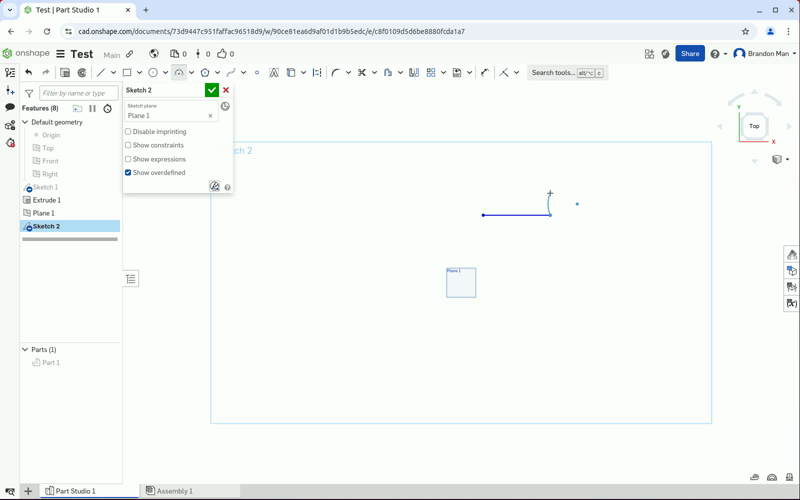
mouse_move(561, 203)
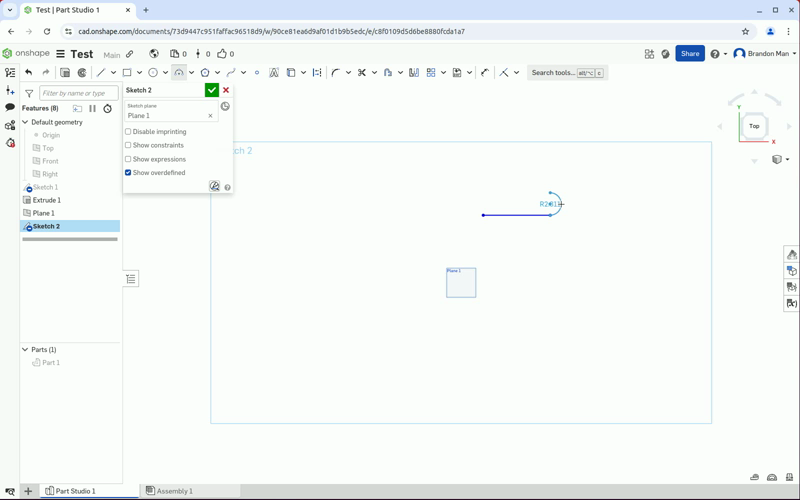
click(561, 203)
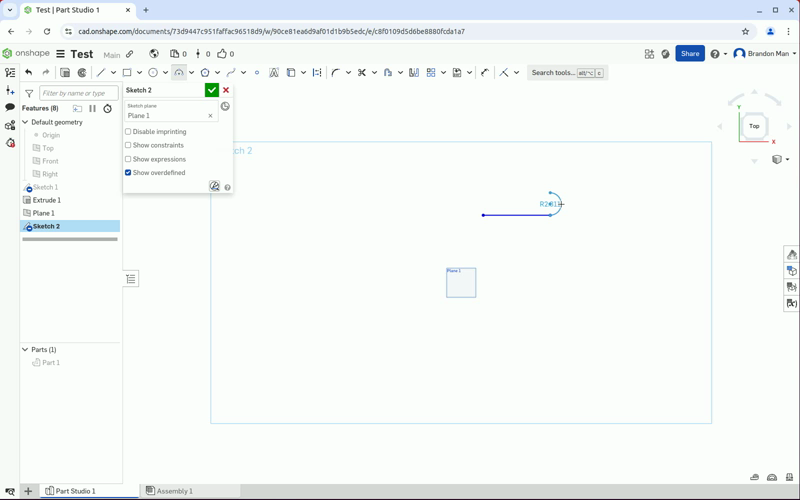
key_up(shift)
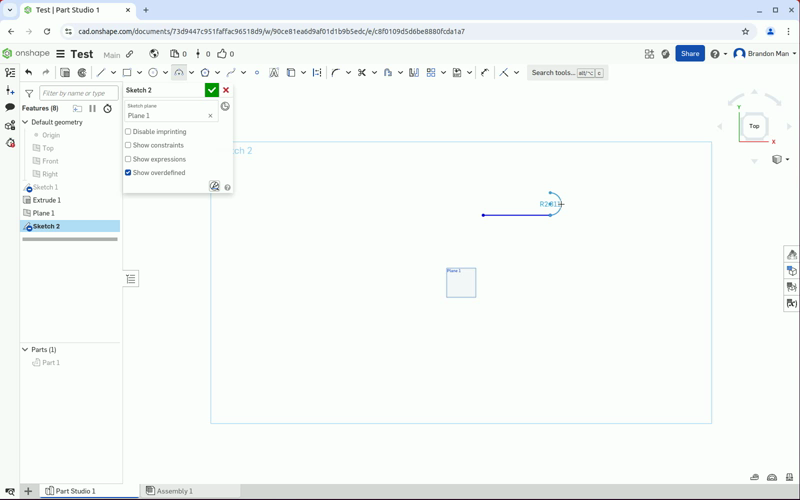
key(esc)
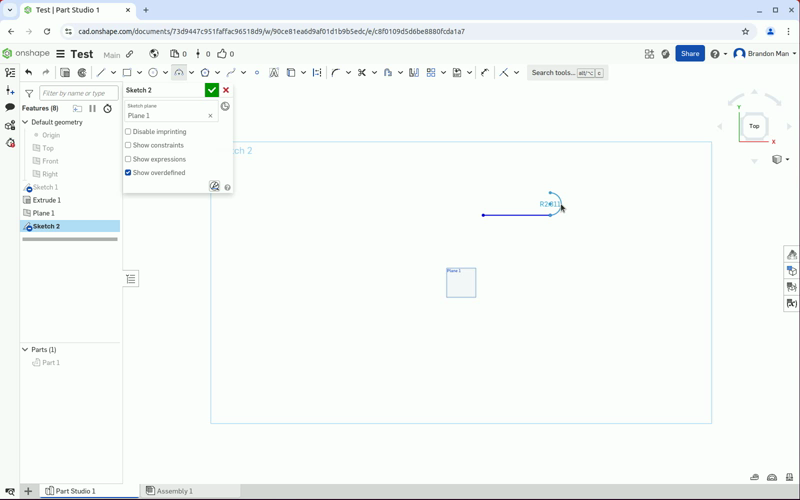
key(l)
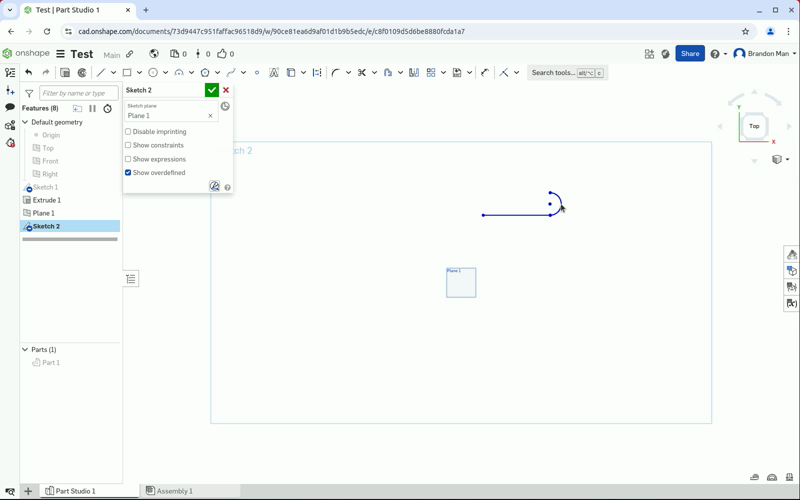
mouse_move(550, 192)
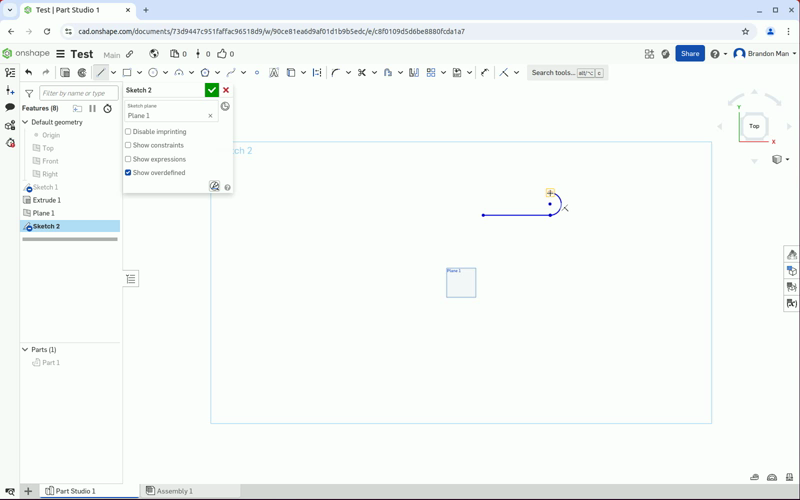
click(550, 192)
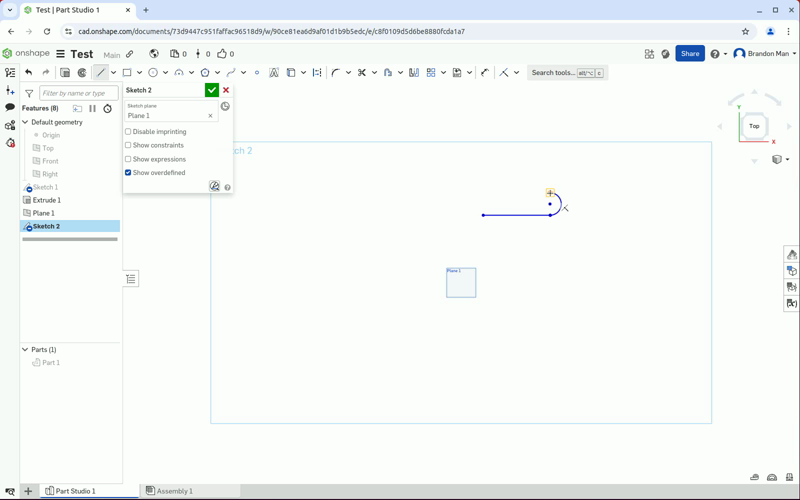
key_down(shift)
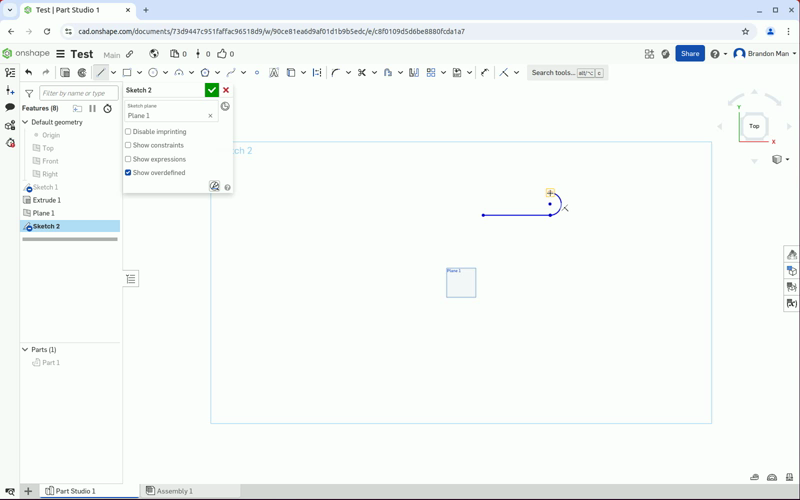
mouse_move(483, 192)
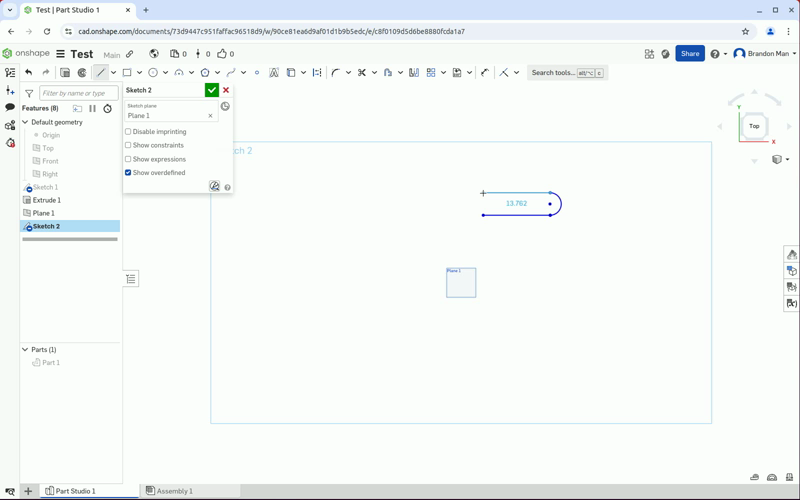
click(483, 192)
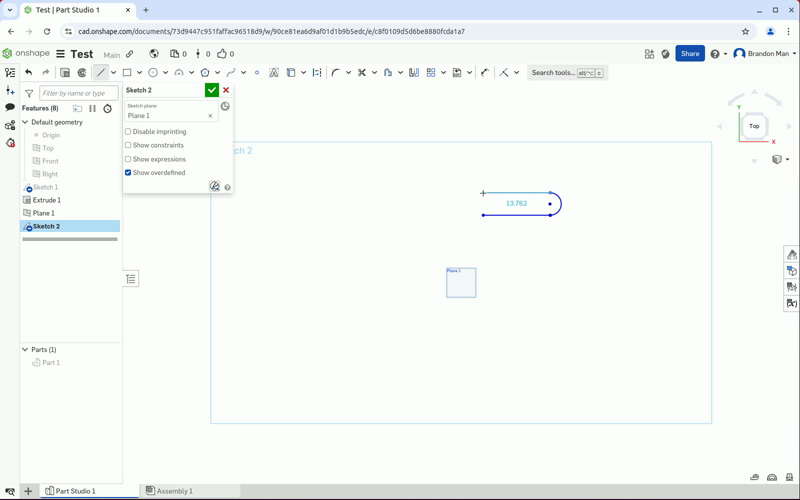
key_up(shift)
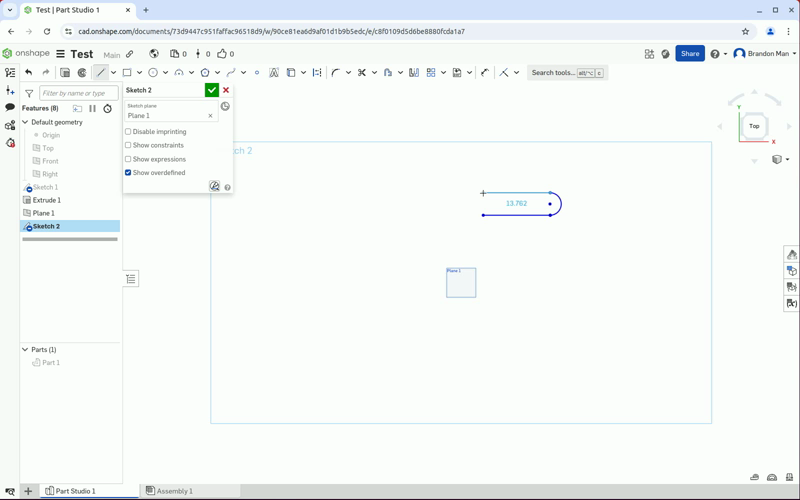
key(esc)
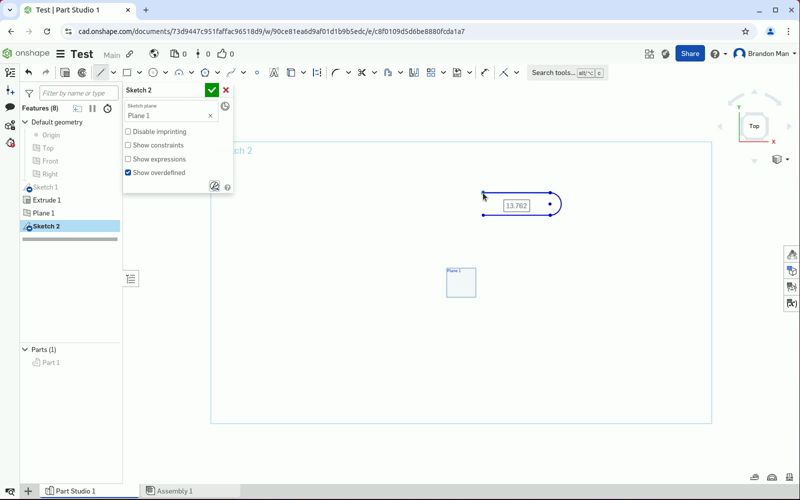
key(a)
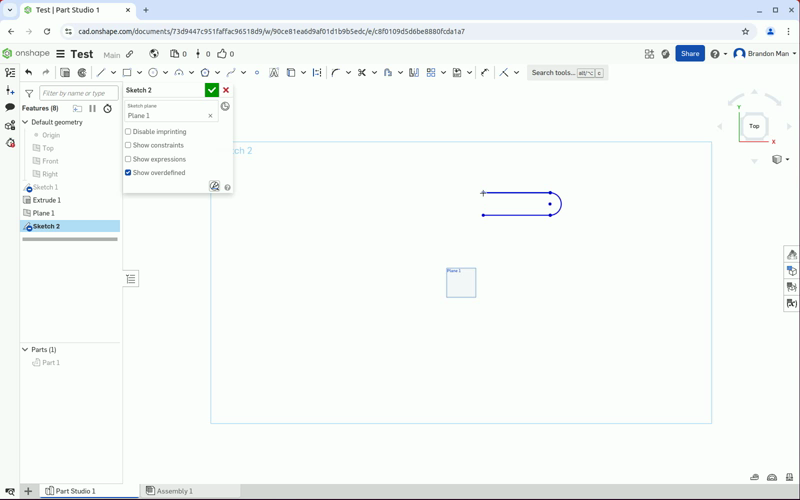
mouse_move(483, 192)
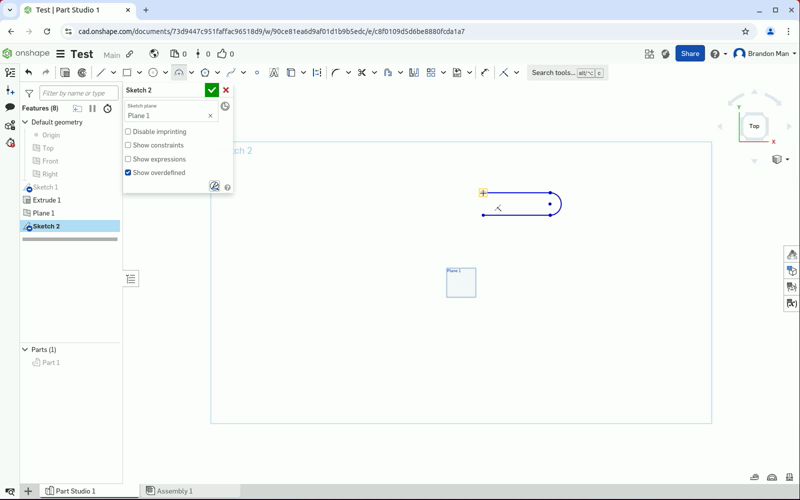
click(483, 192)
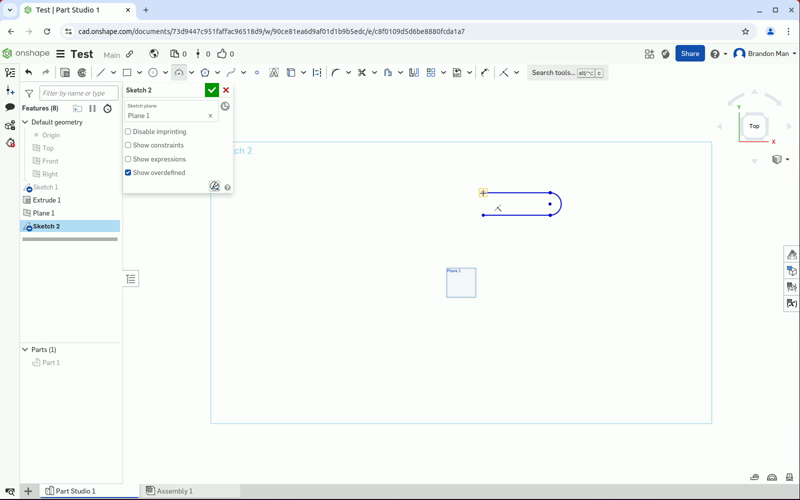
mouse_move(483, 215)
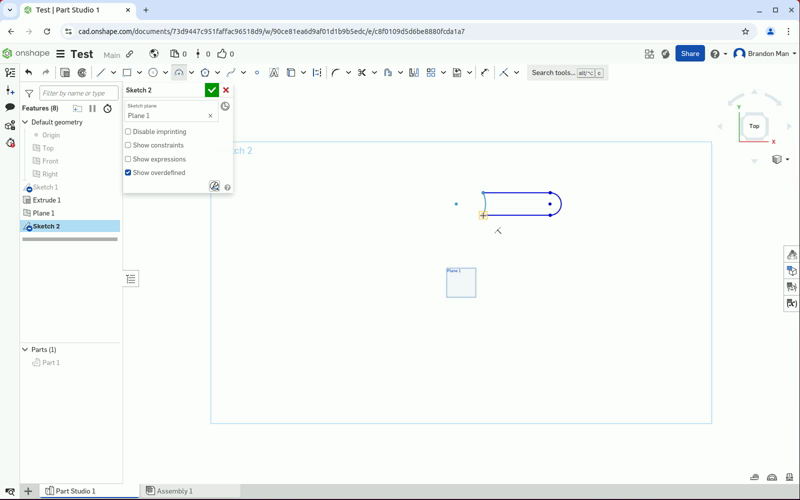
click(483, 215)
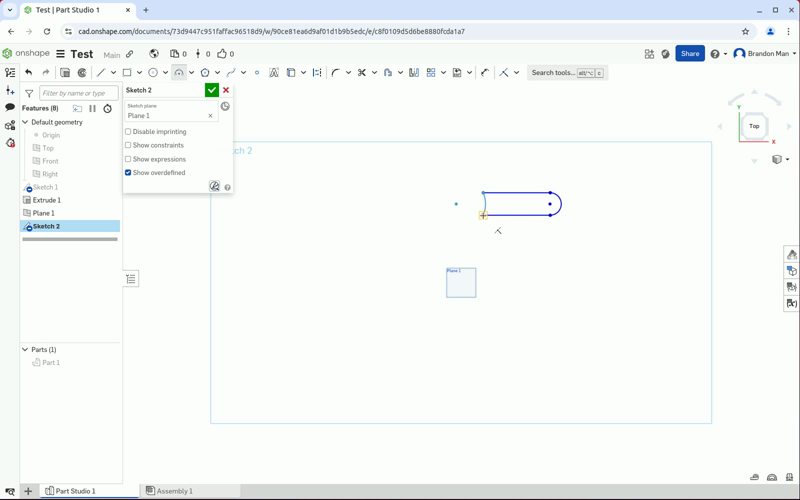
key_down(shift)
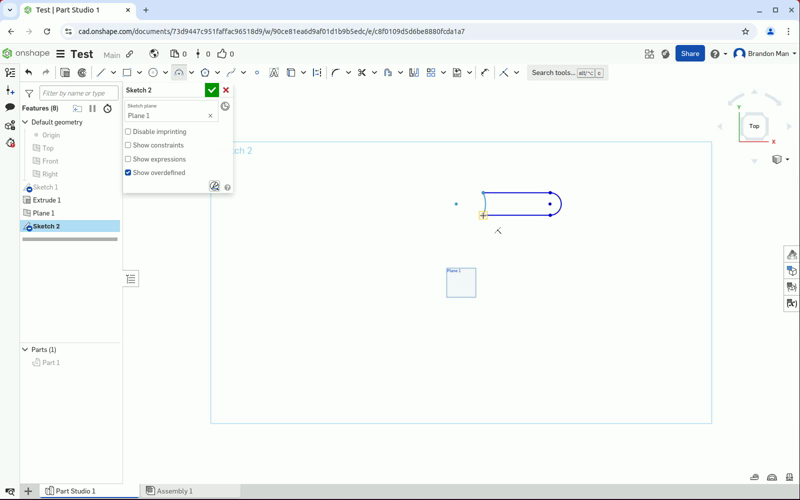
mouse_move(471, 203)
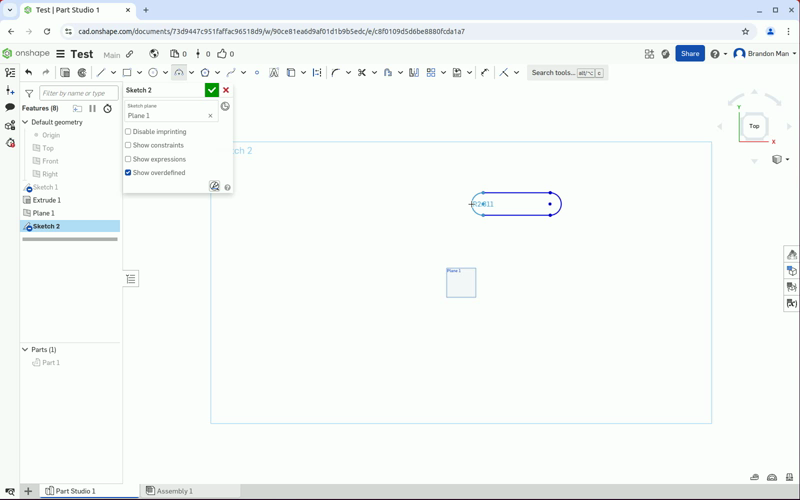
click(471, 203)
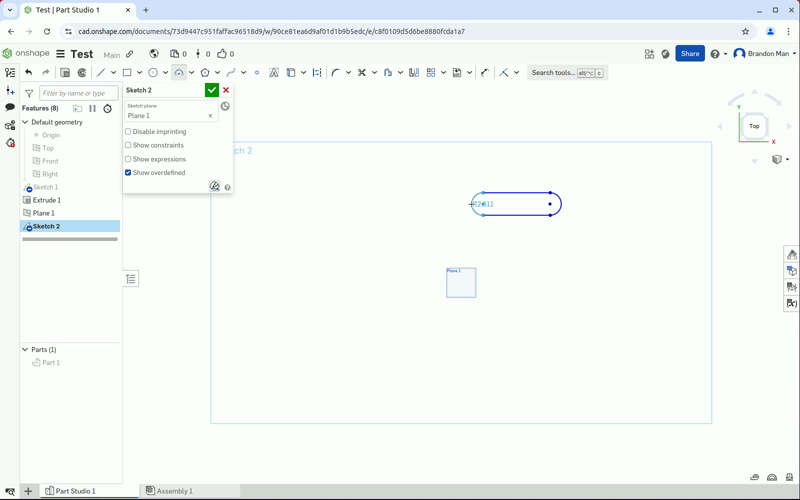
key_up(shift)
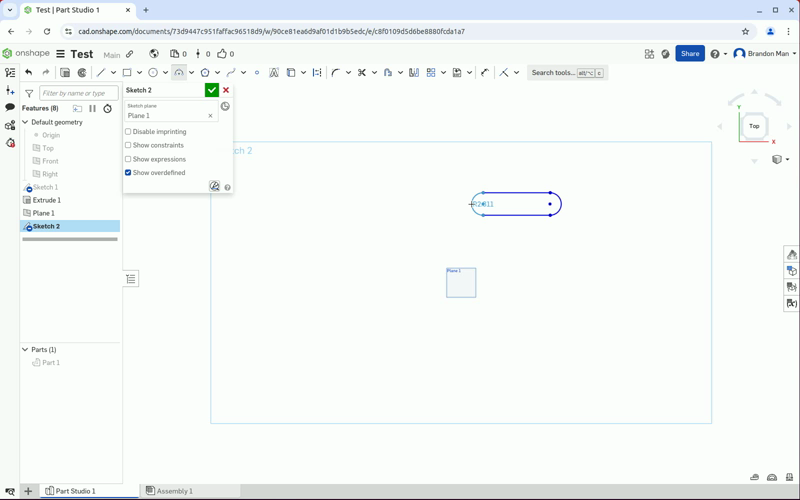
key(esc)
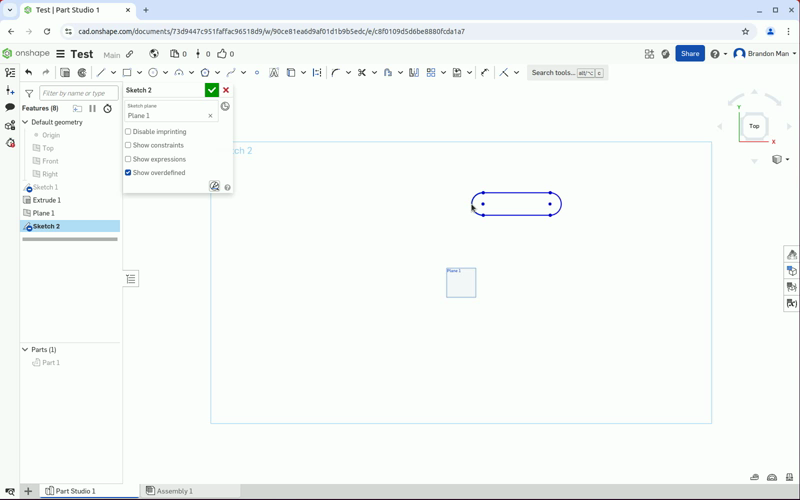
mouse_move(483, 195)
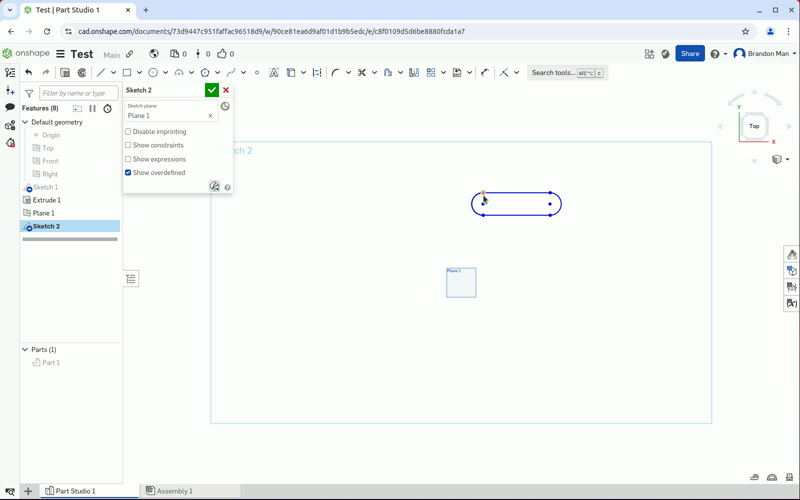
click(483, 195)
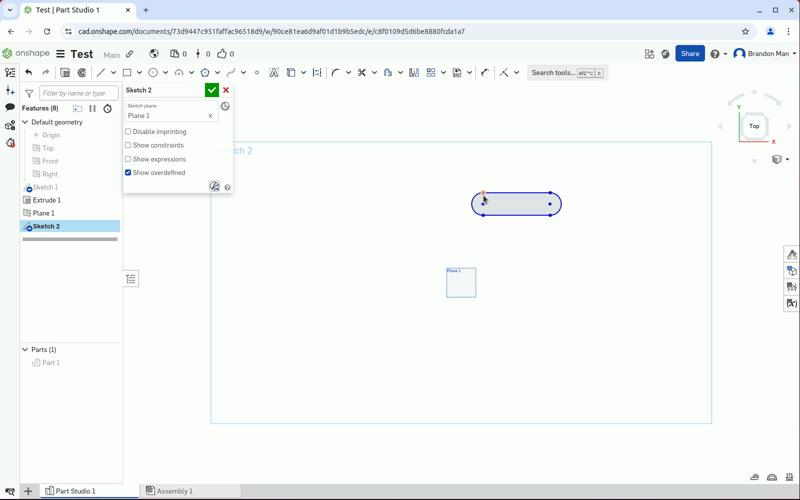
mouse_move(73, 352)
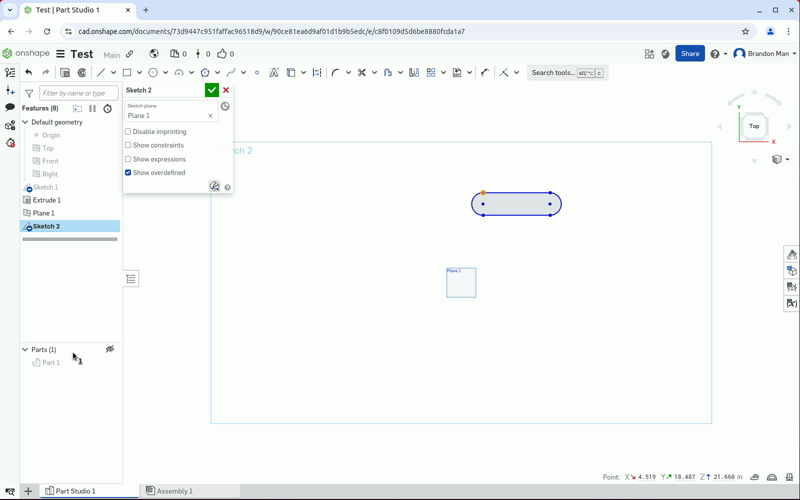
key(shift+y)
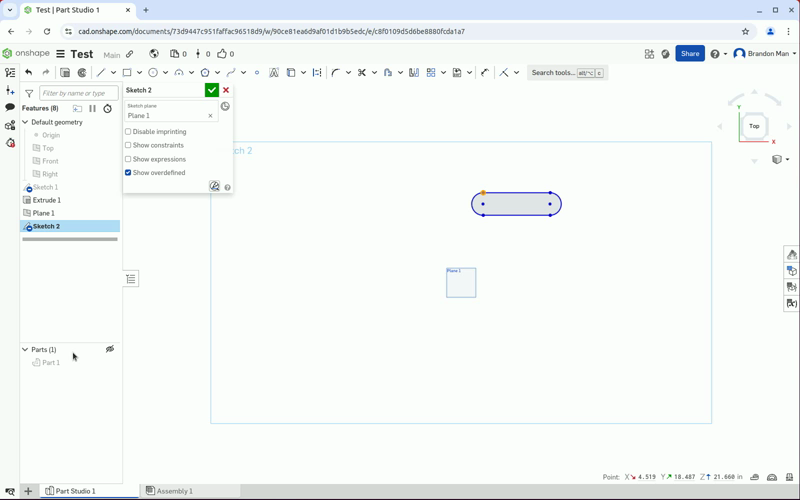
key(shift+e)
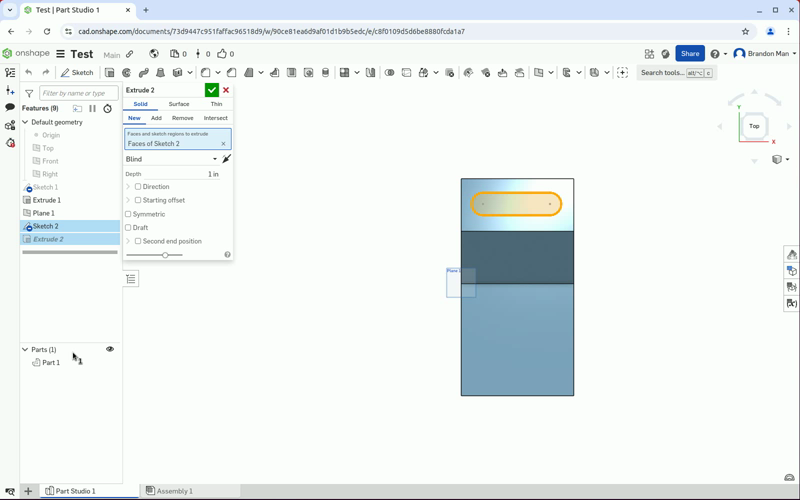
mouse_move(143, 106)
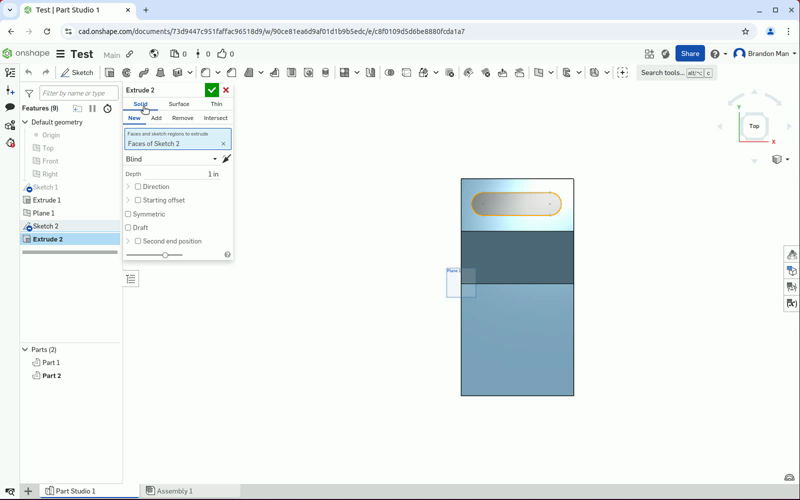
click(143, 106)
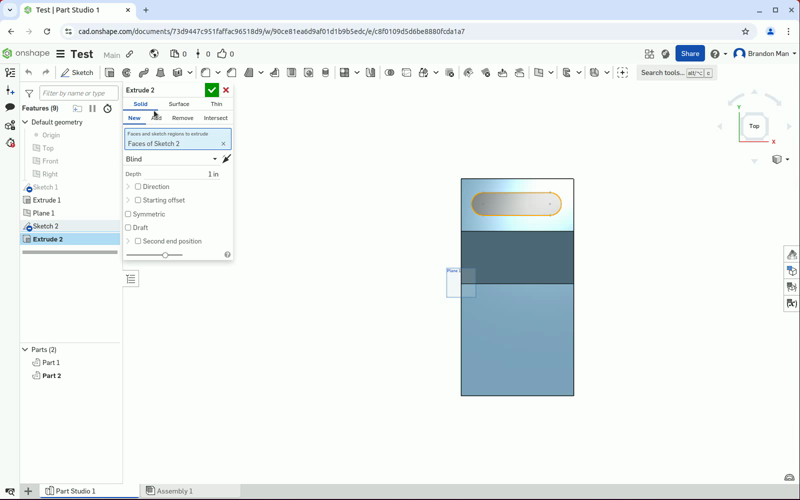
mouse_move(186, 120)
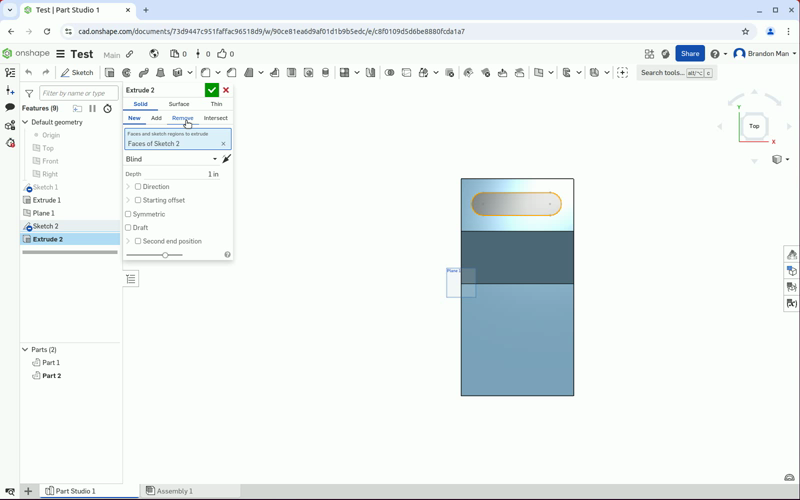
click(186, 120)
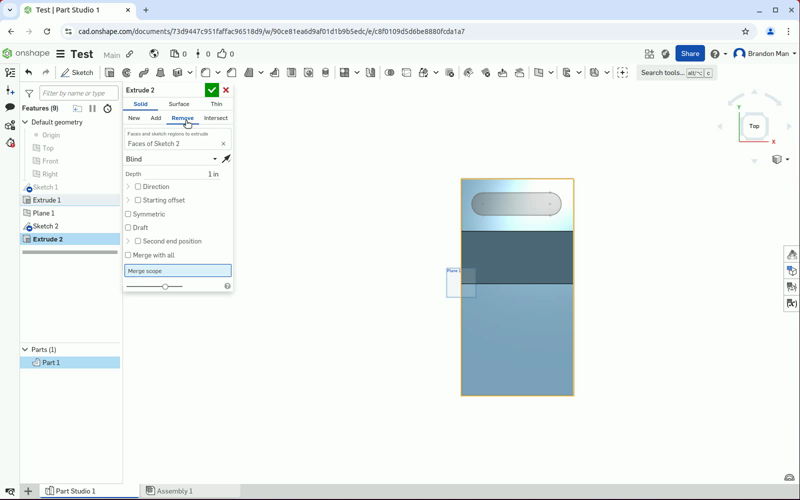
key(tab, 4)
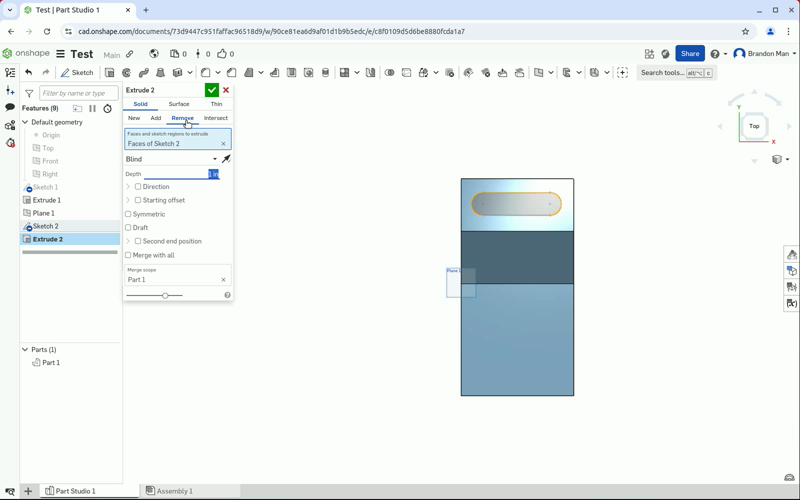
text(8.425)
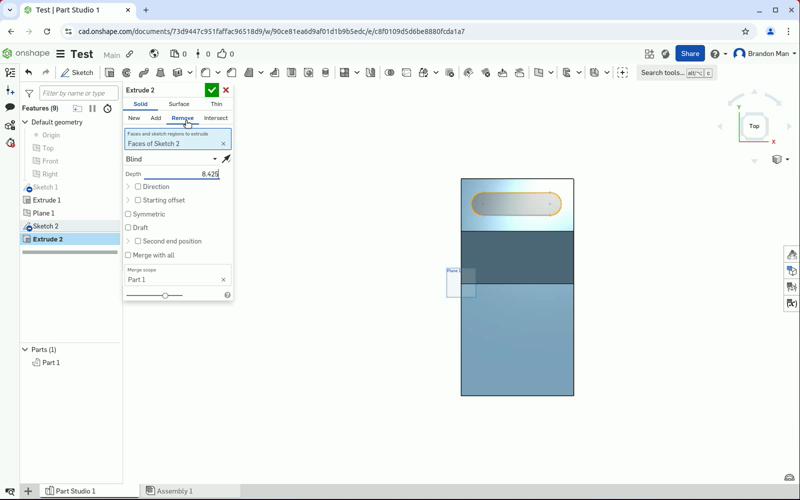
key(tab, 6)
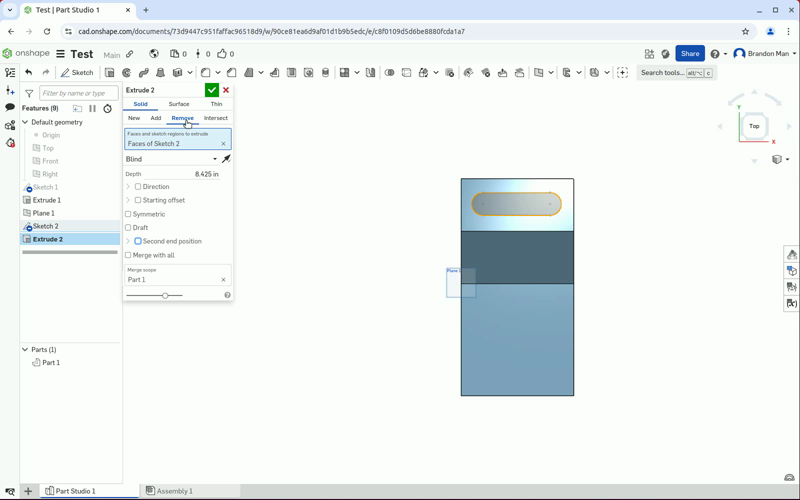
key(space)
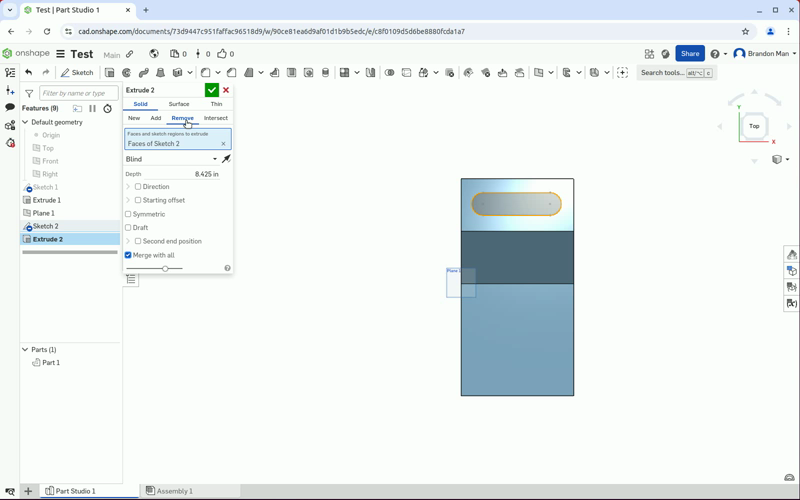
key(enter)
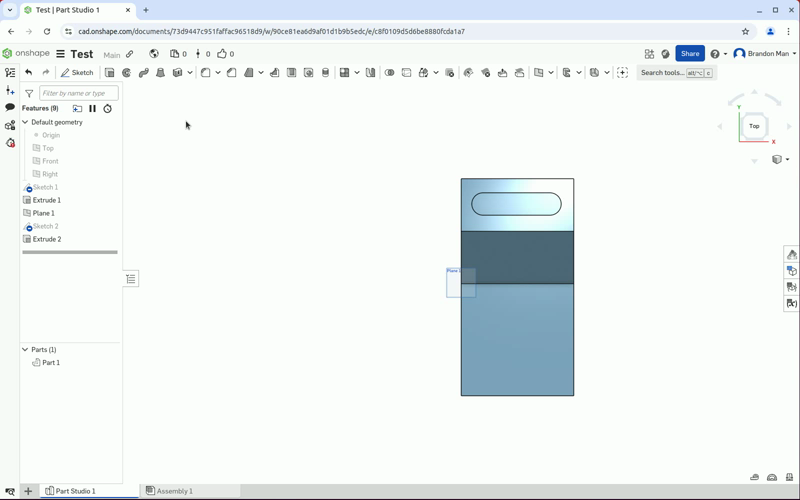
key(shift+h)
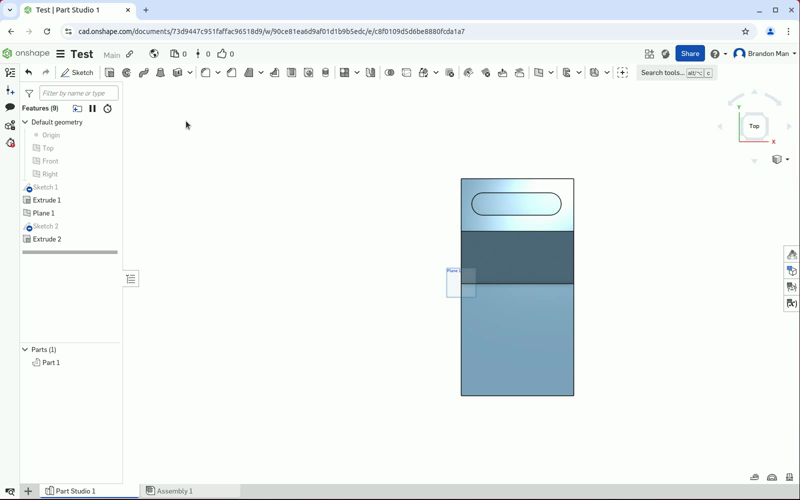
key(shift+h)
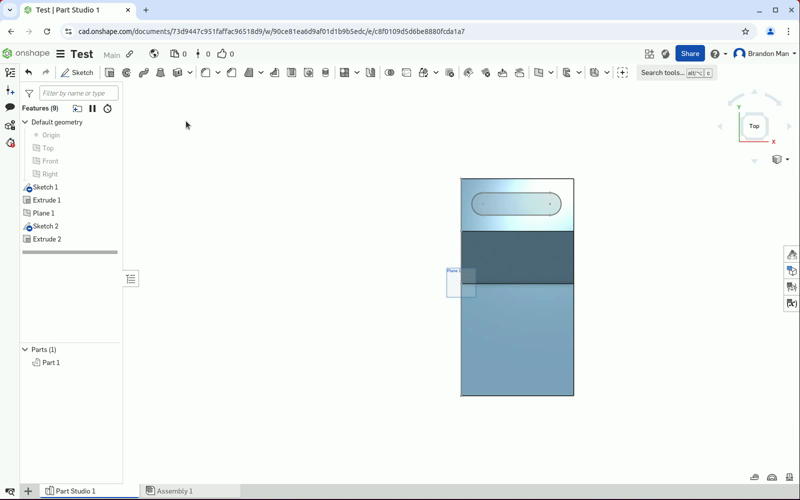
key(shift+7)
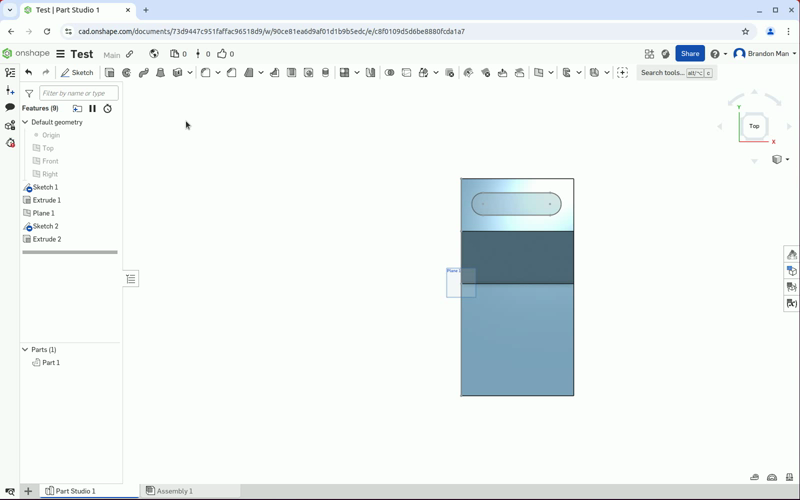
key(up, 3)
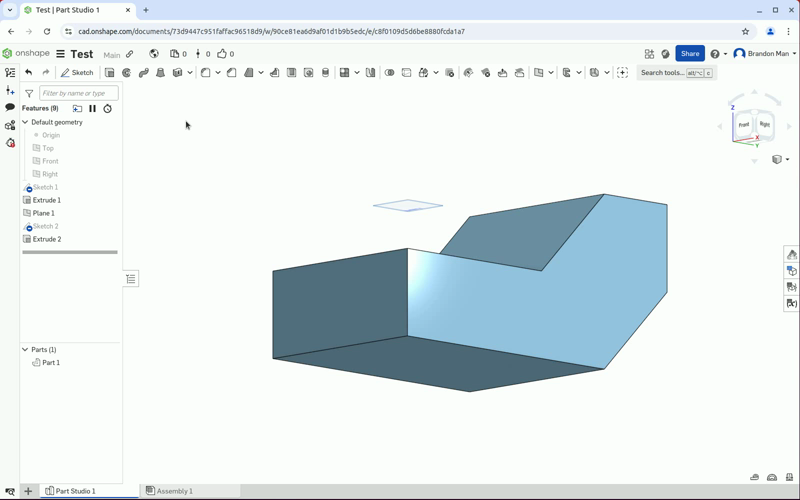
key(left, 3)
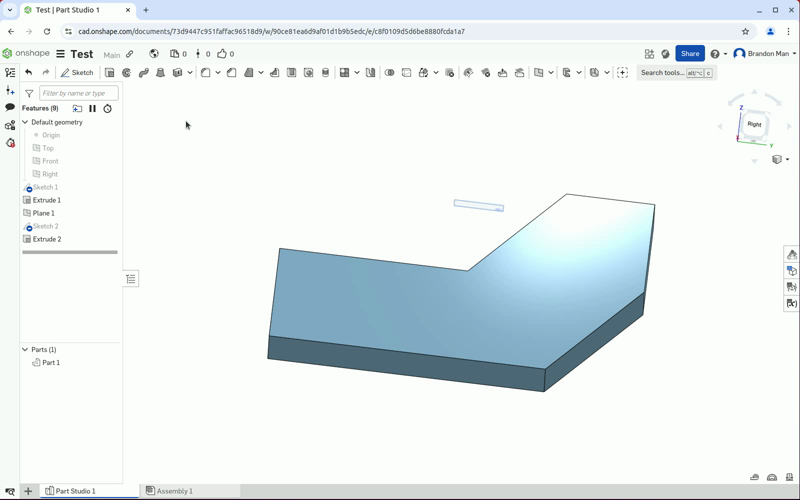
key(right, 3)
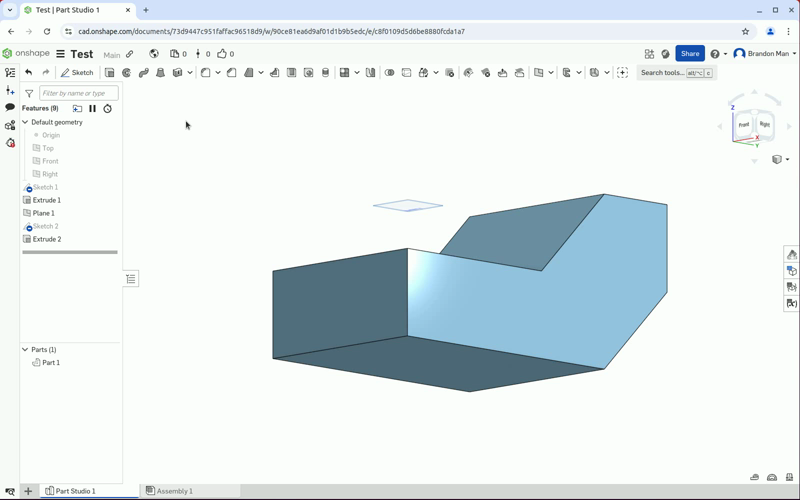
key(down, 3)
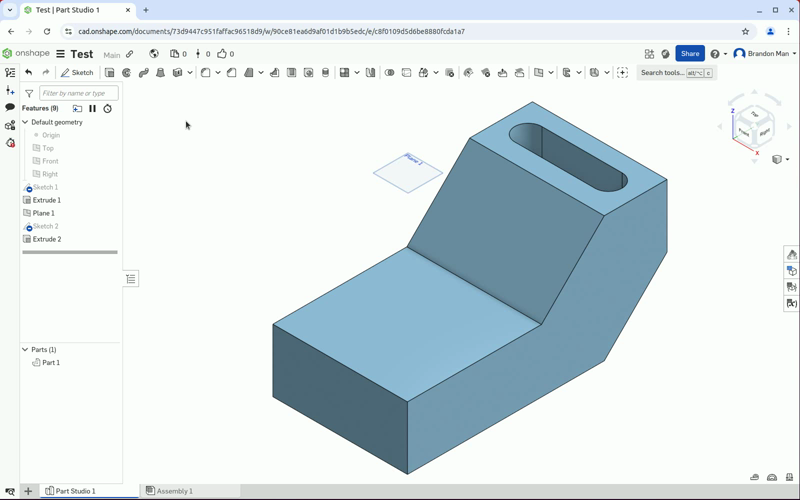
mouse_move(73, 189)
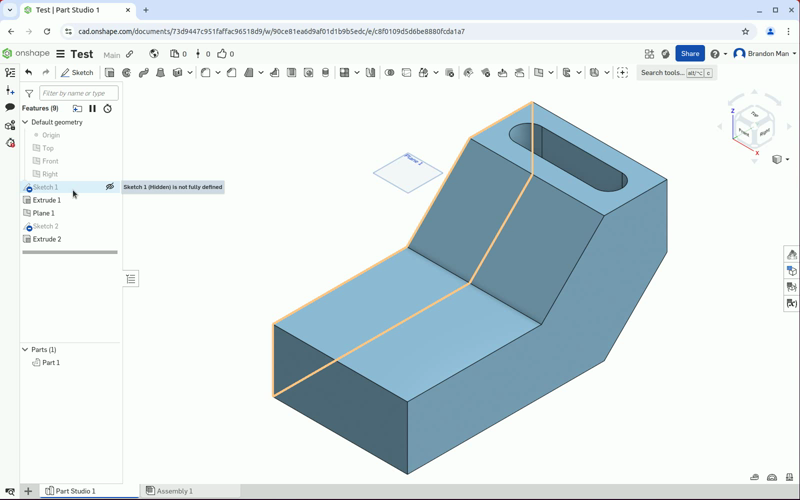
click(73, 189)